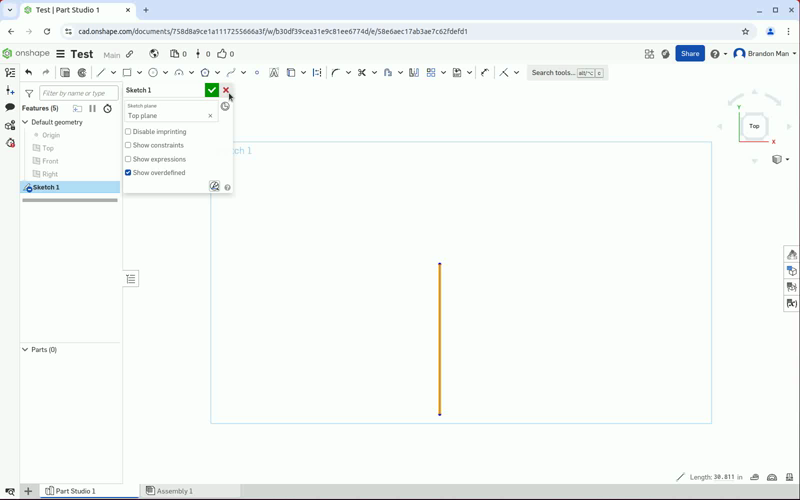
key(shift+h)
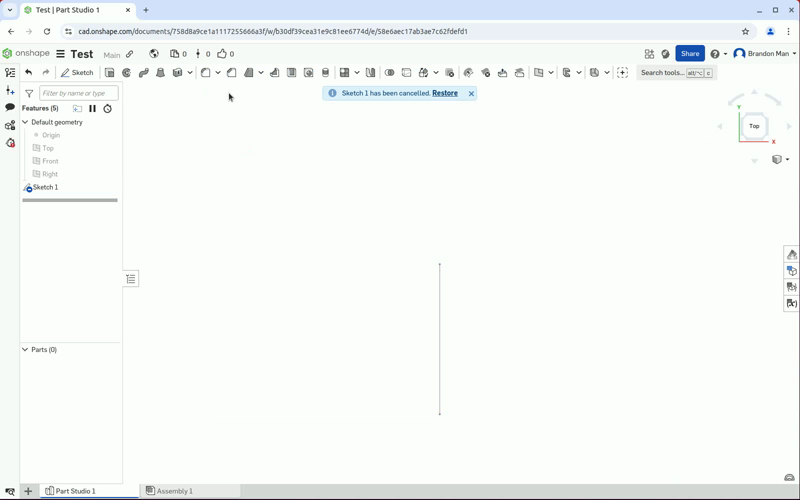
key(shift+s)
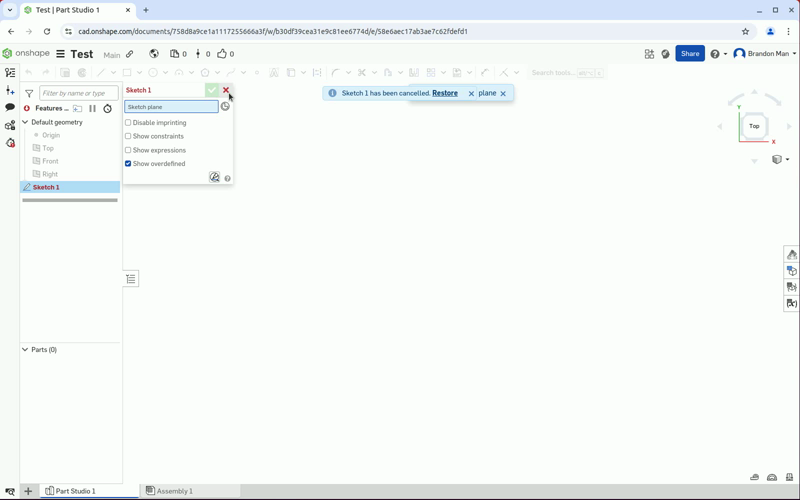
mouse_move(73, 150)
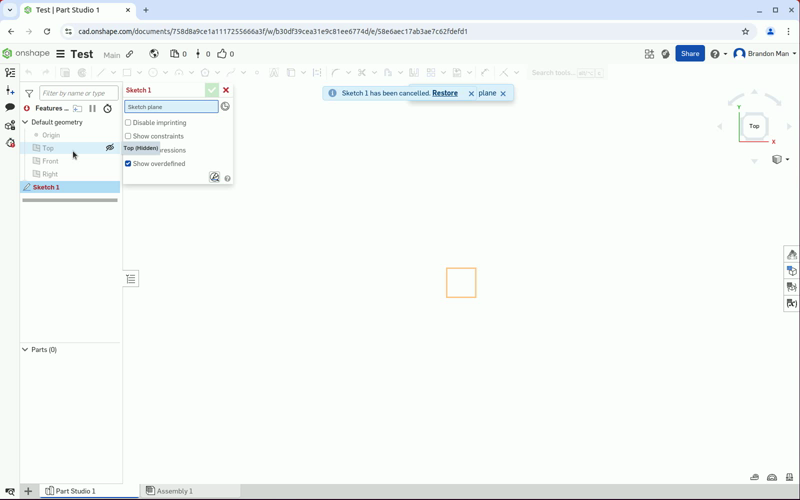
click(73, 150)
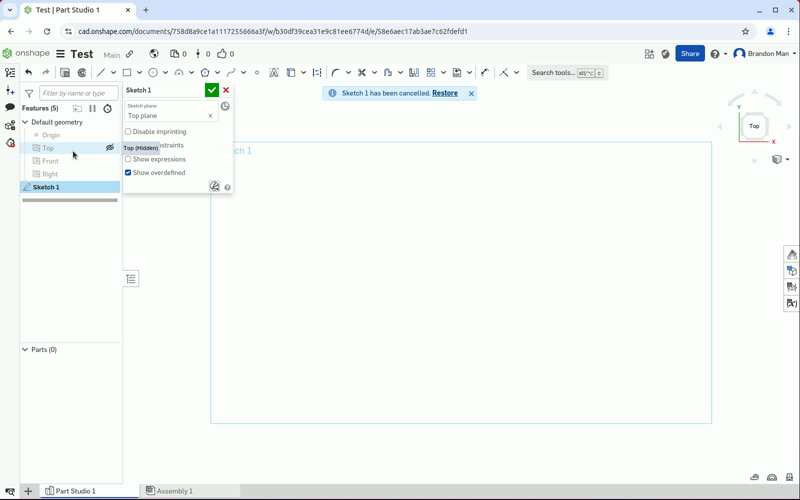
mouse_move(73, 352)
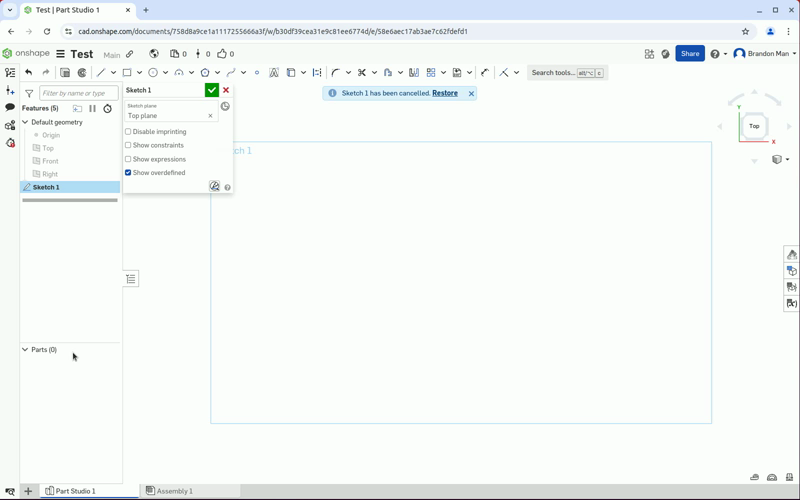
key(y)
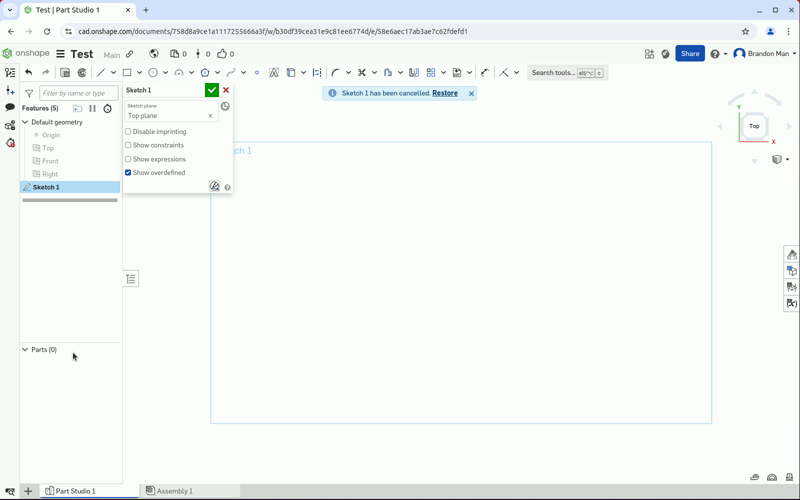
key(l)
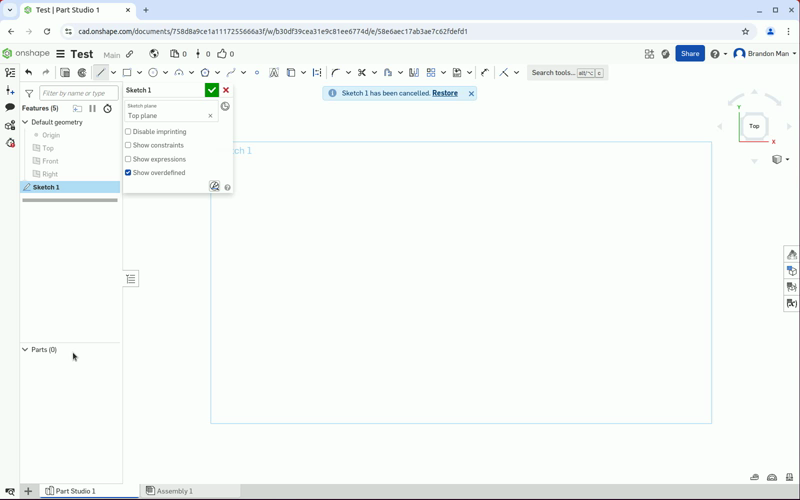
key_down(shift)
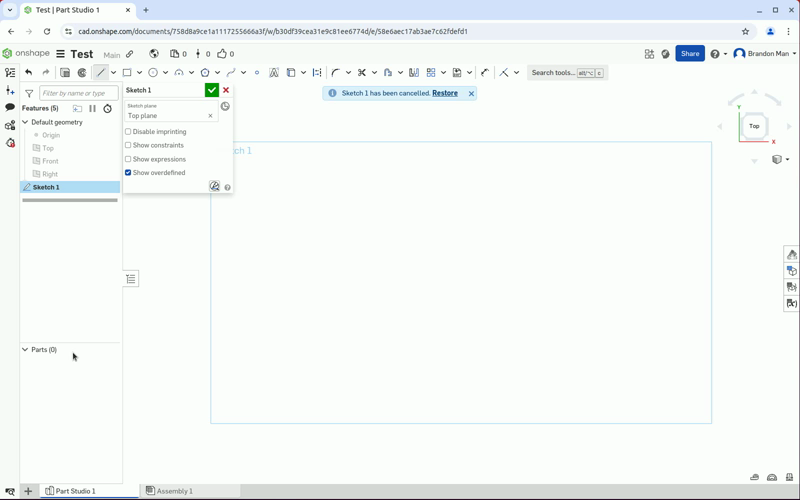
mouse_move(460, 282)
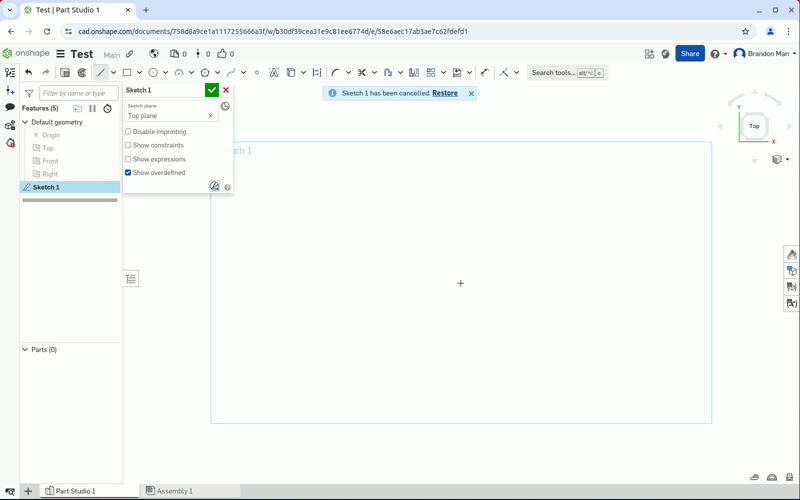
click(460, 282)
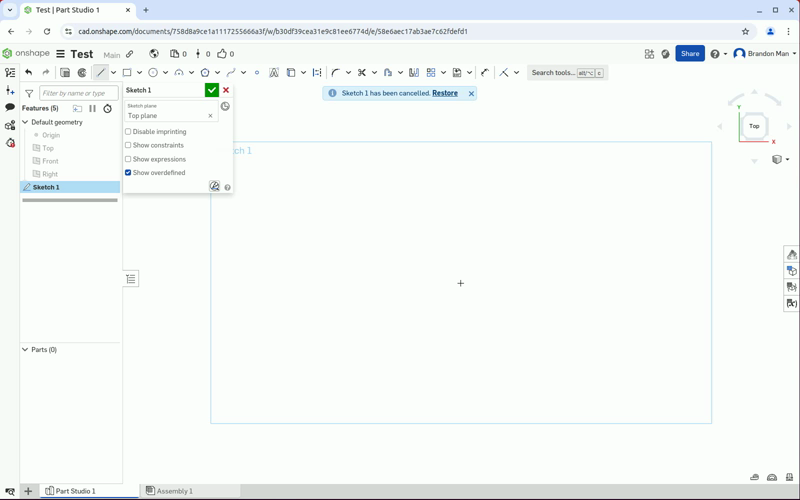
key_up(shift)
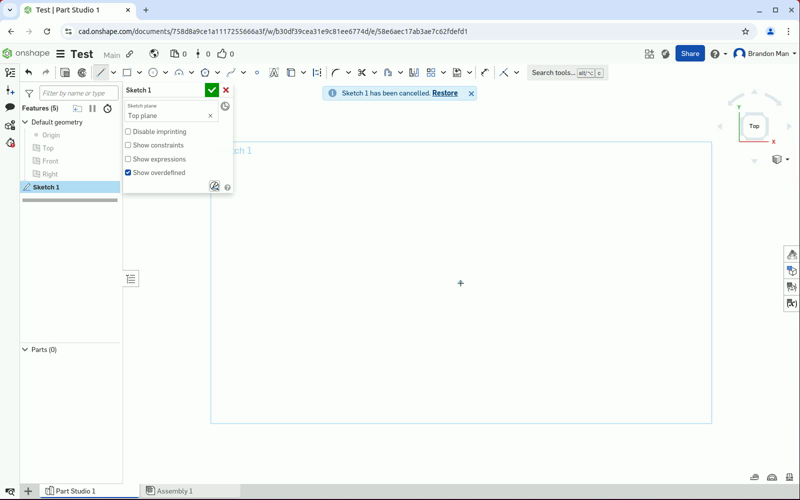
key_down(shift)
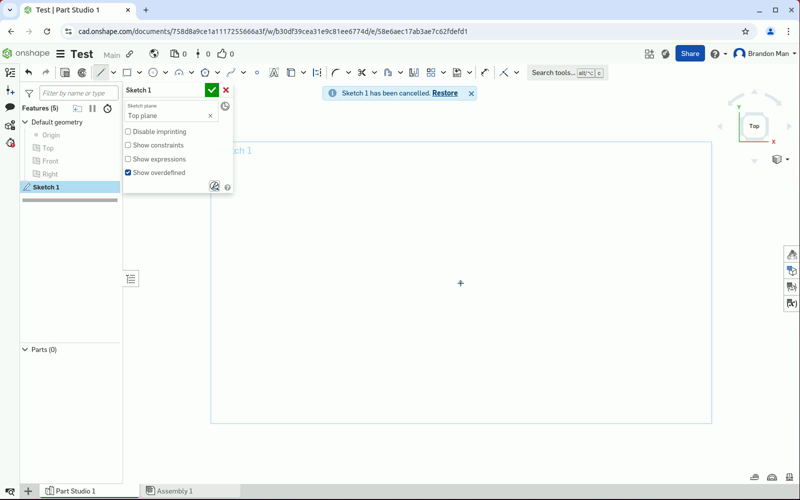
mouse_move(531, 282)
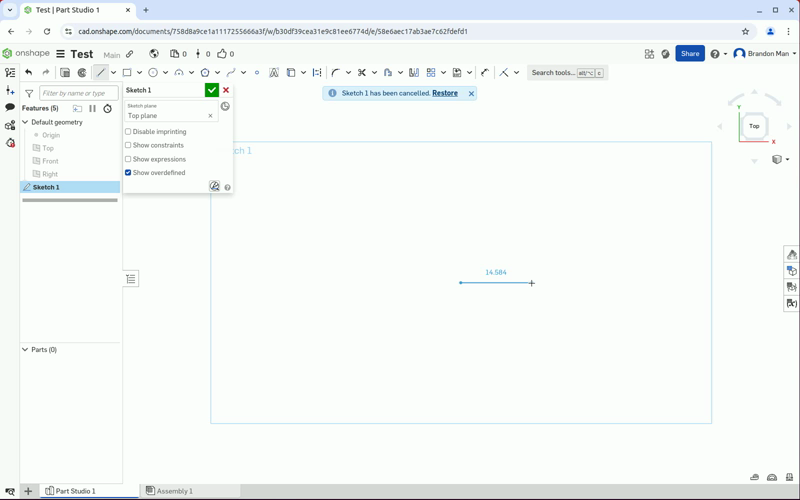
click(531, 282)
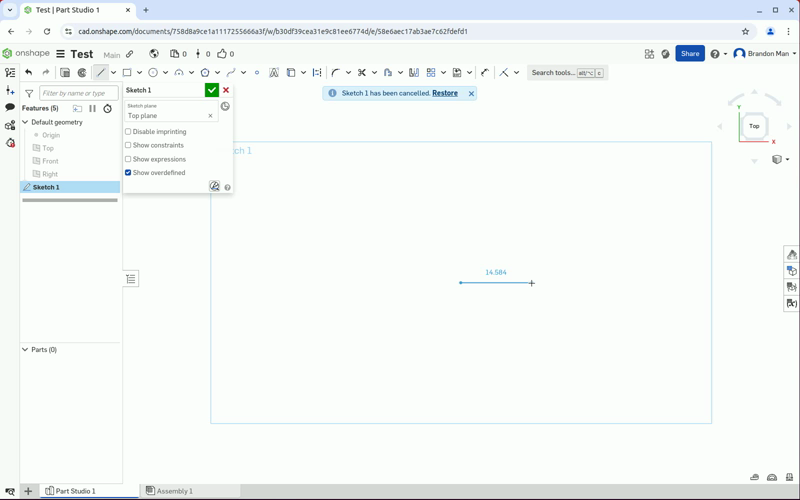
key_up(shift)
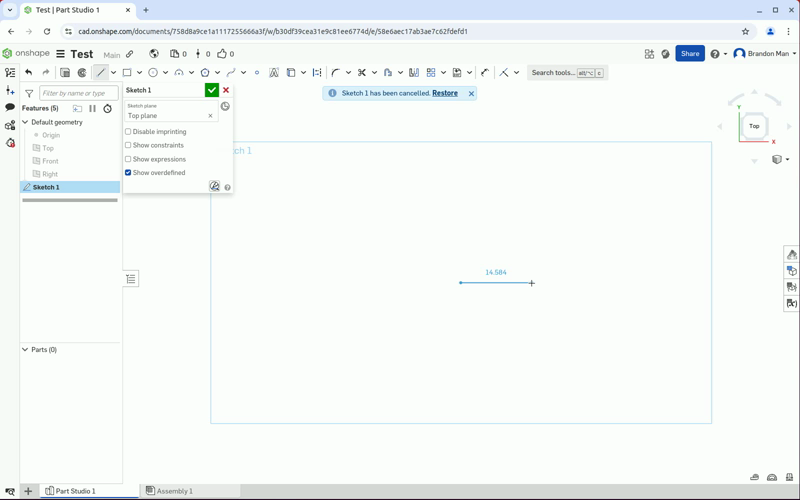
key_down(shift)
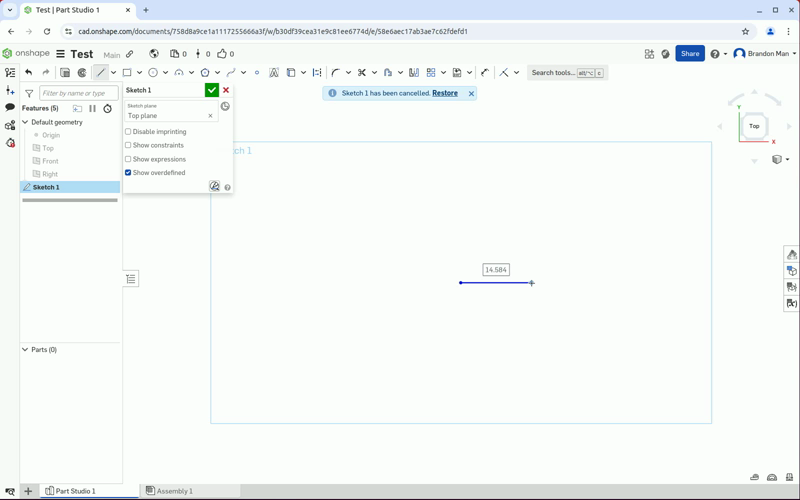
mouse_move(531, 212)
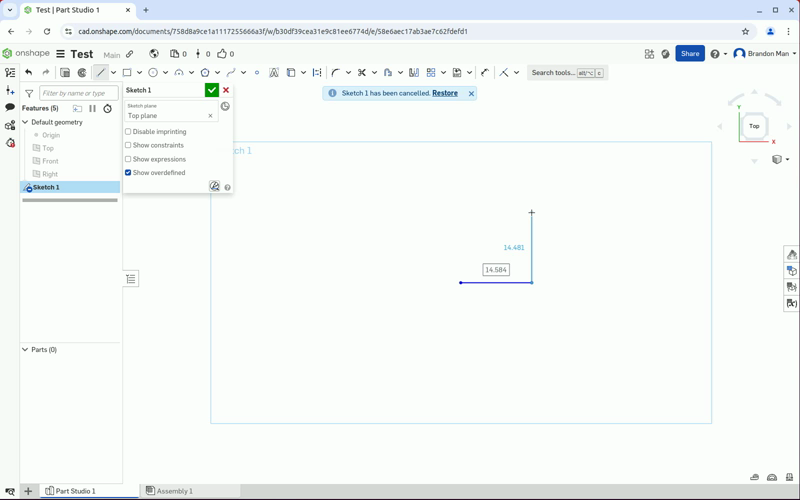
click(531, 212)
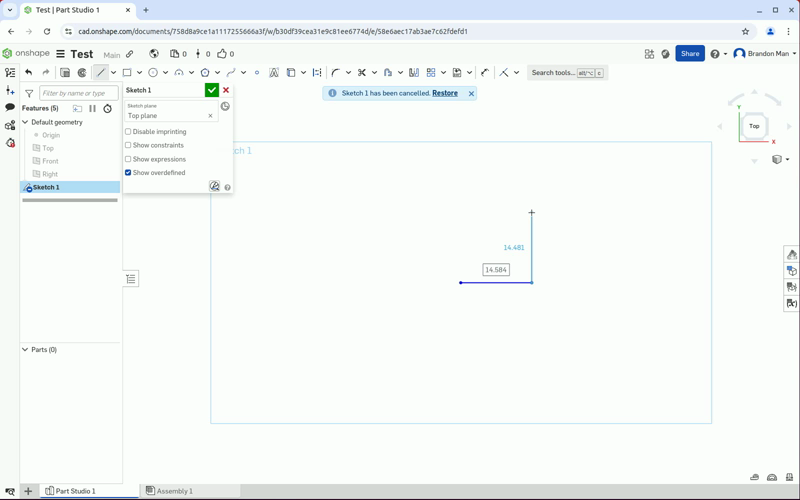
key_up(shift)
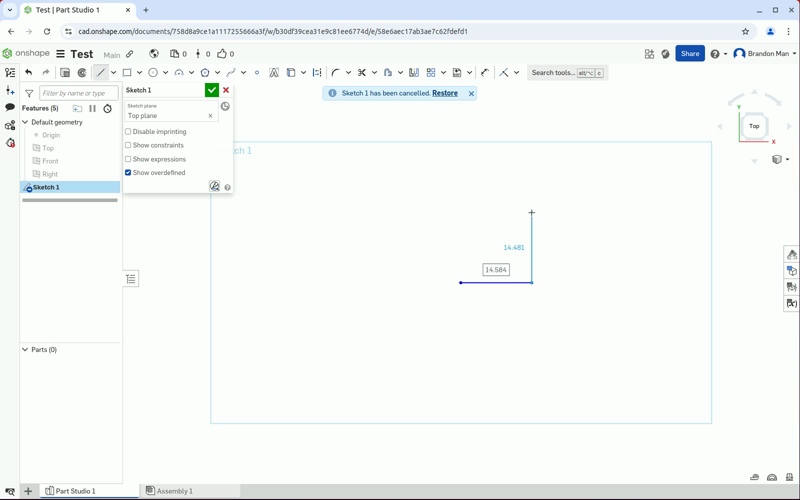
key_down(shift)
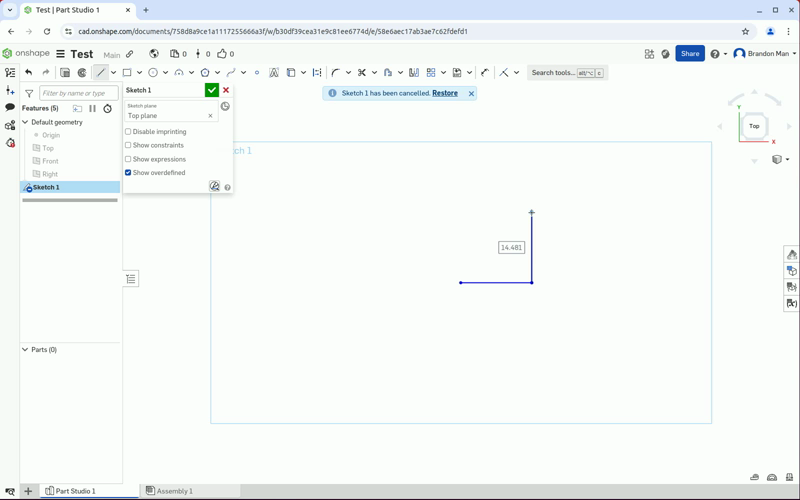
mouse_move(460, 212)
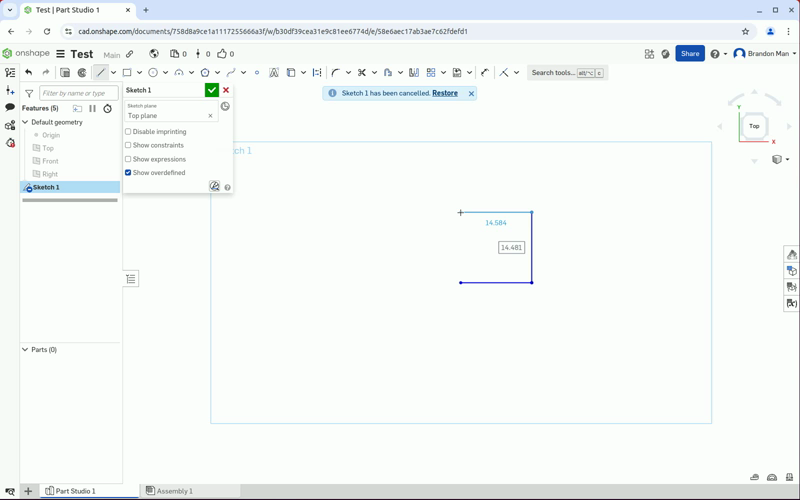
click(460, 212)
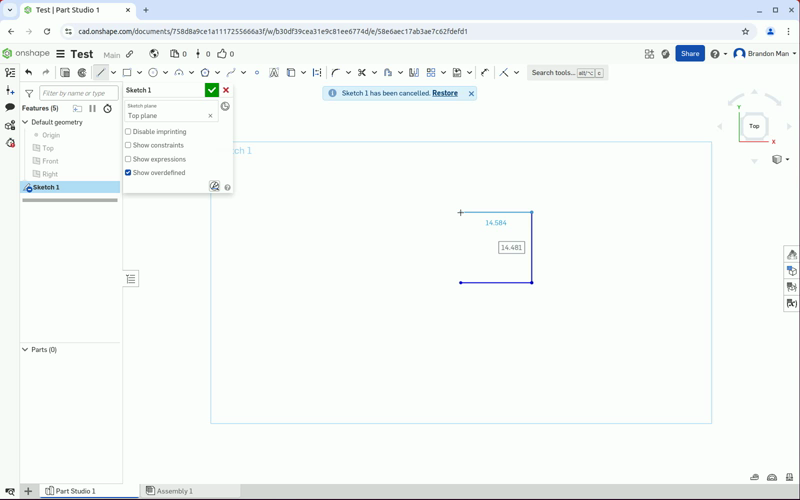
key_up(shift)
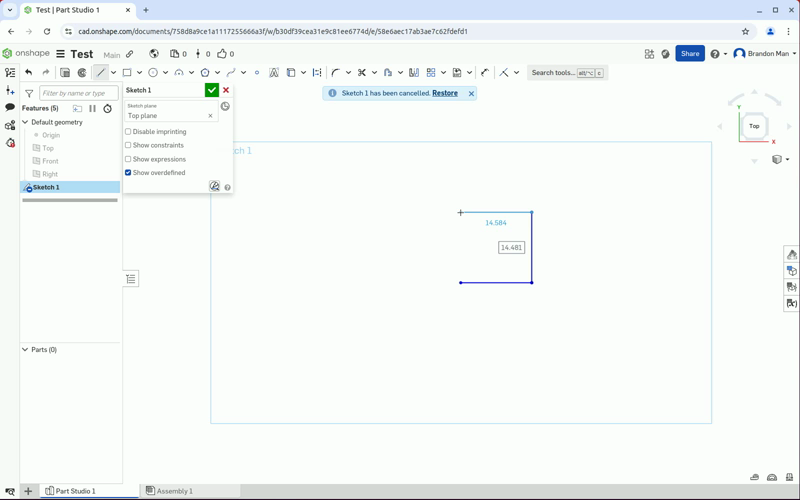
key_down(shift)
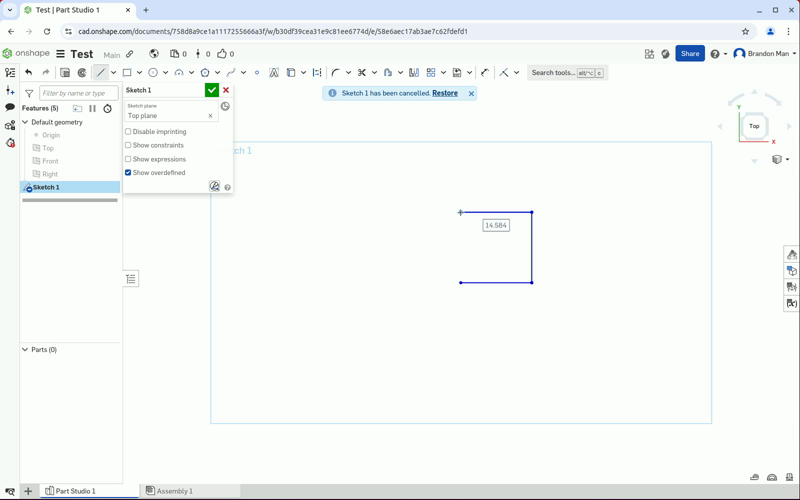
mouse_move(460, 282)
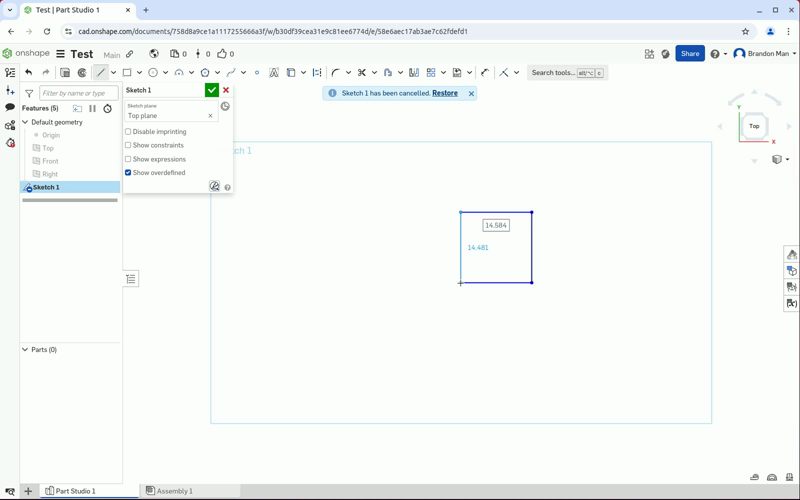
key_up(shift)
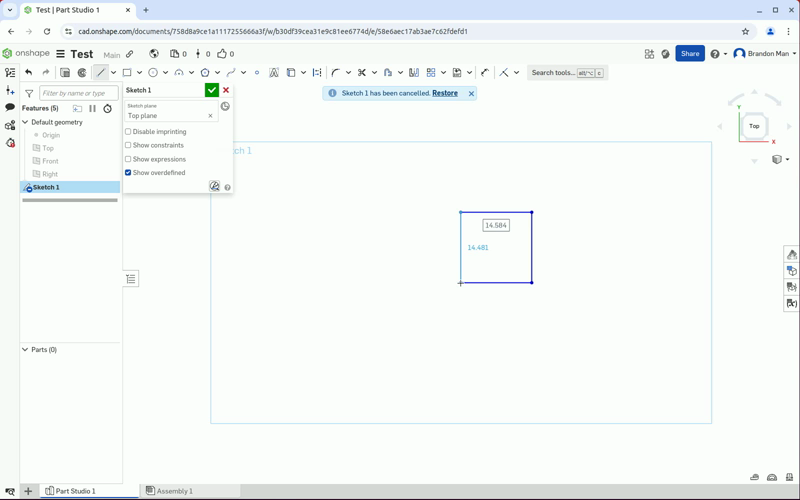
click(460, 282)
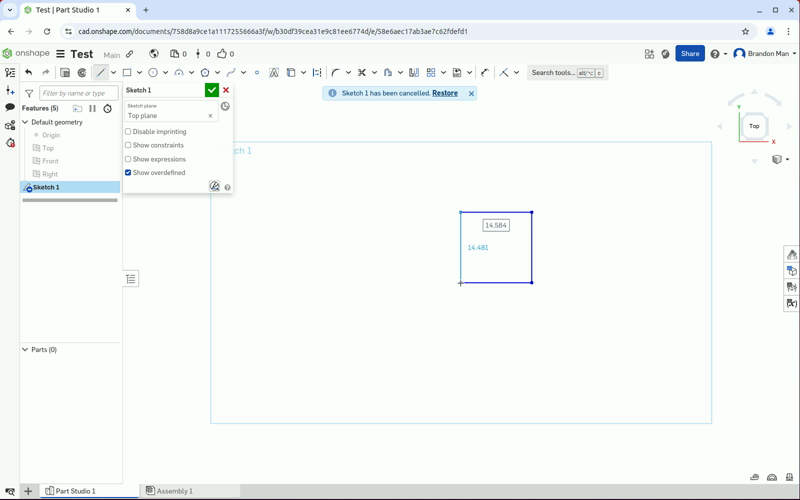
key(esc)
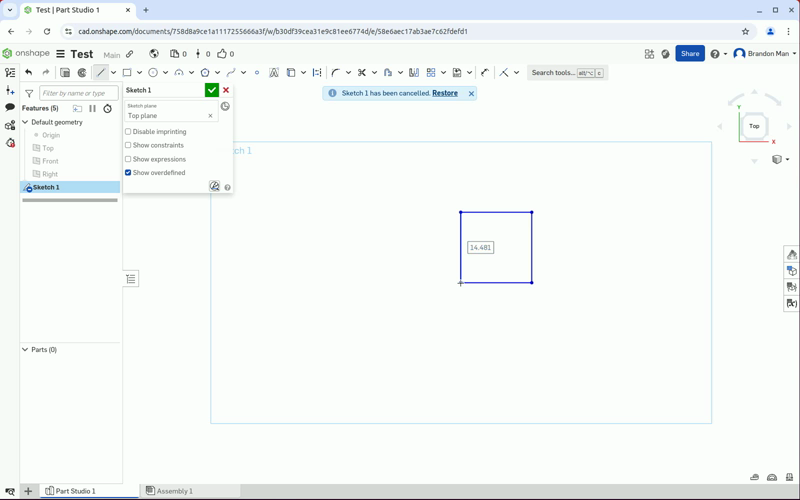
mouse_move(521, 255)
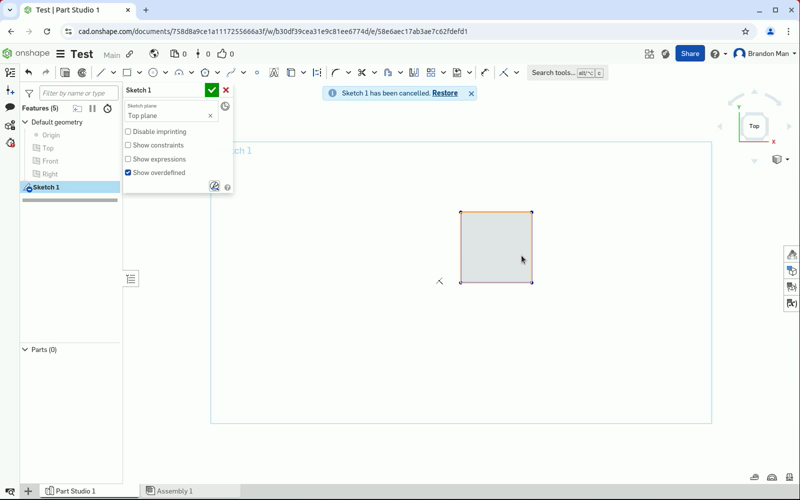
click(521, 255)
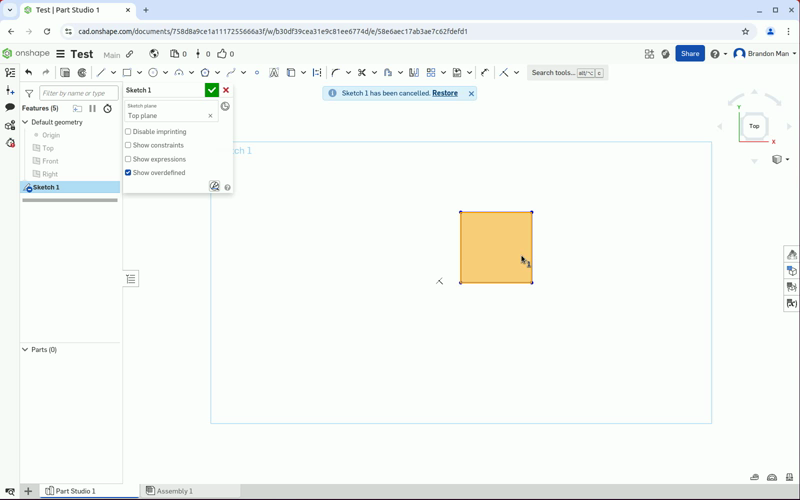
mouse_move(73, 352)
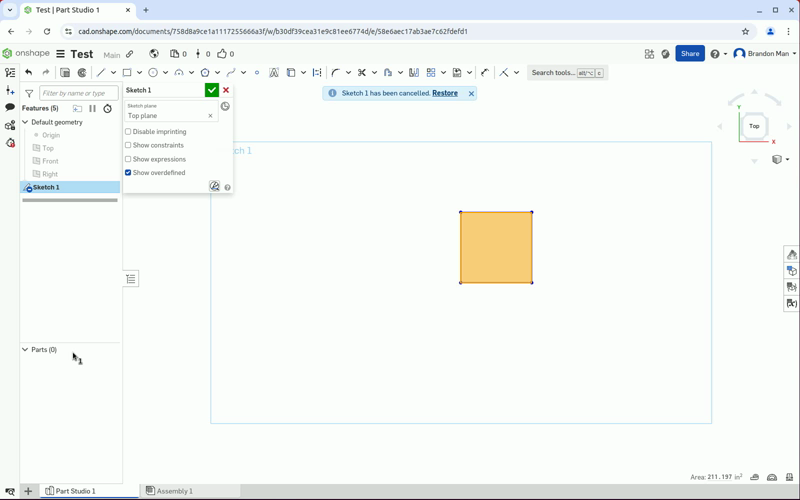
key(shift+y)
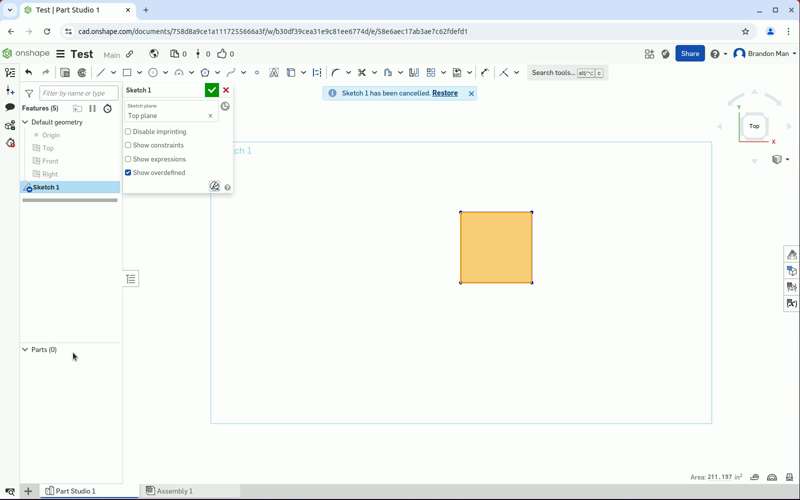
key(shift+e)
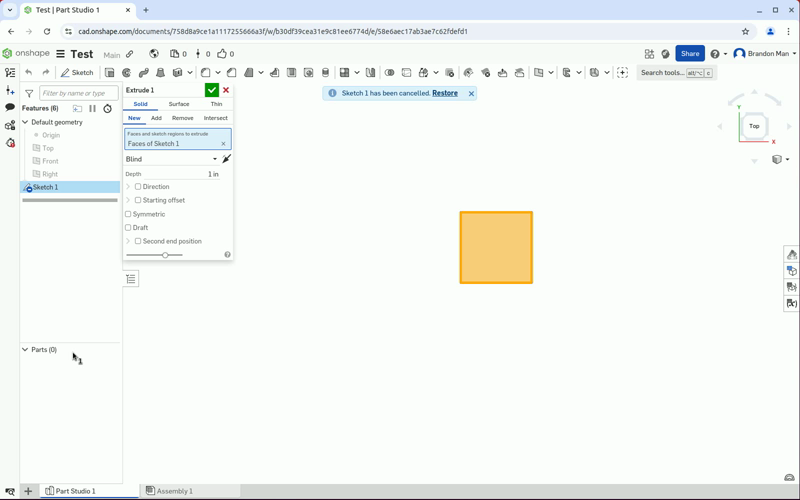
mouse_move(143, 106)
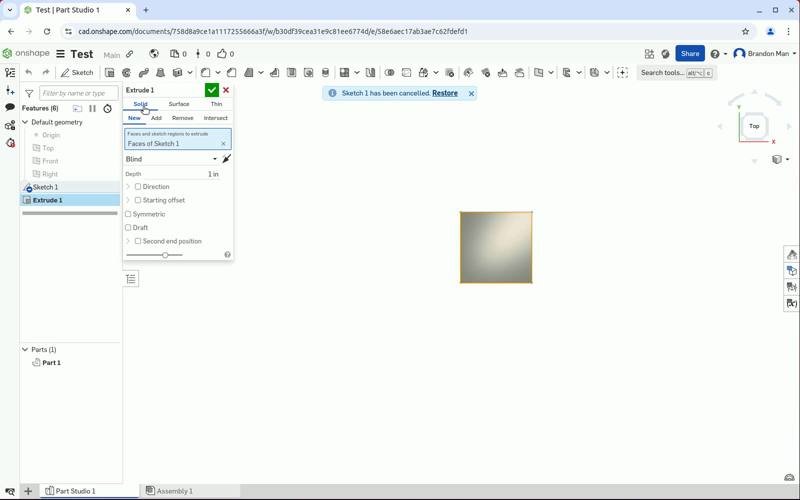
click(143, 106)
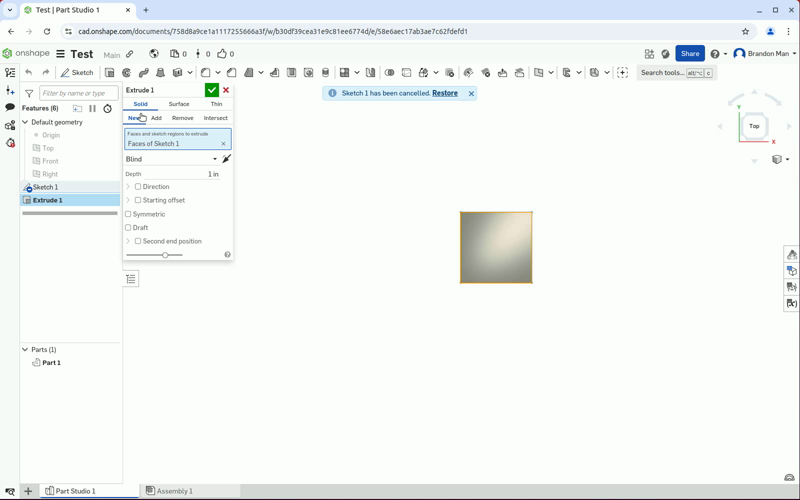
mouse_move(137, 120)
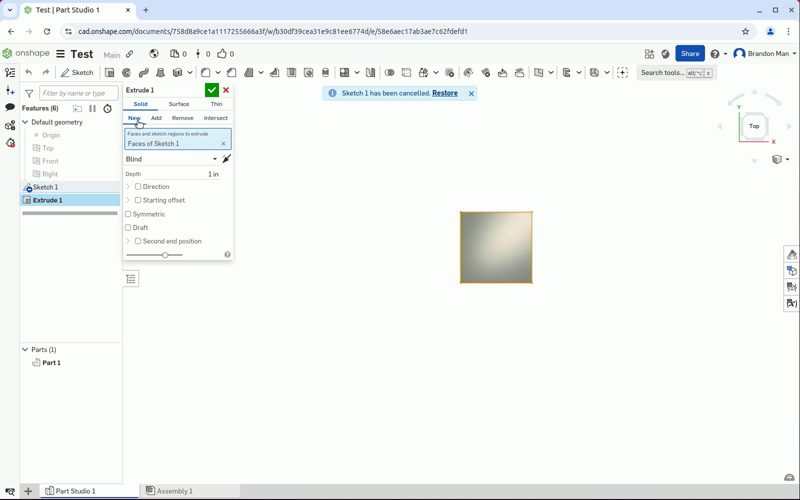
click(137, 120)
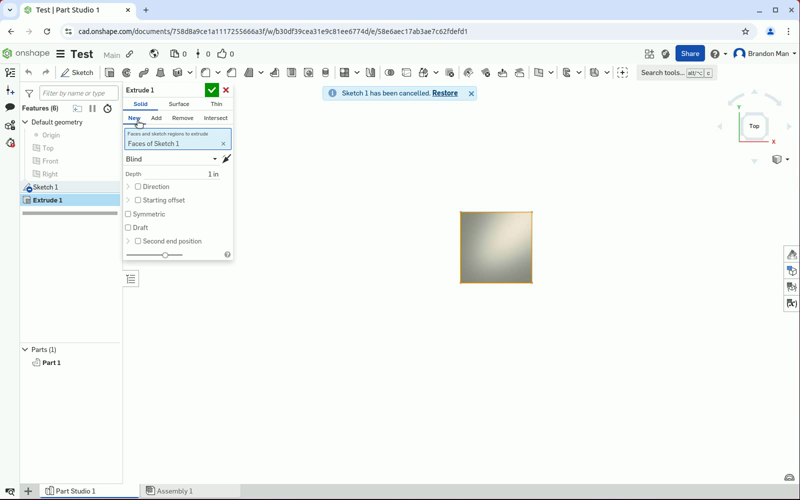
key(tab, 4)
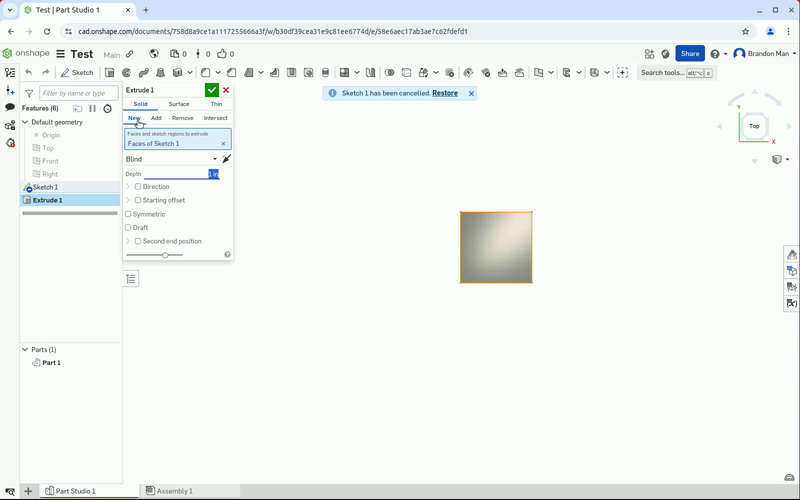
text(23.108)
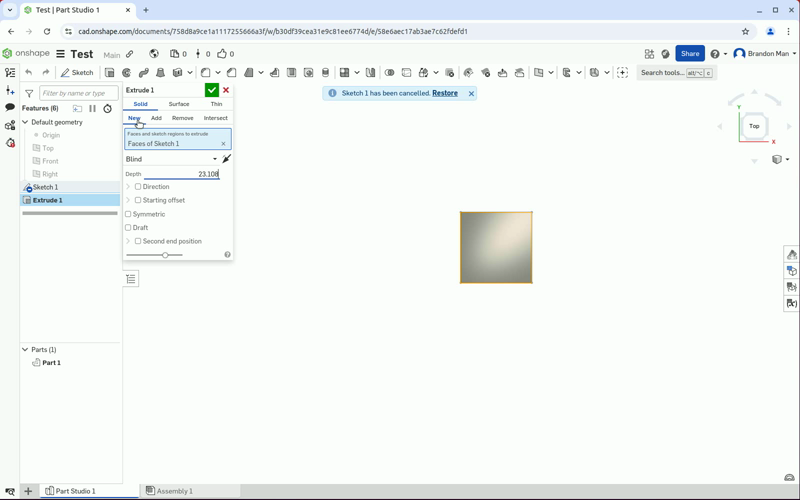
key(enter)
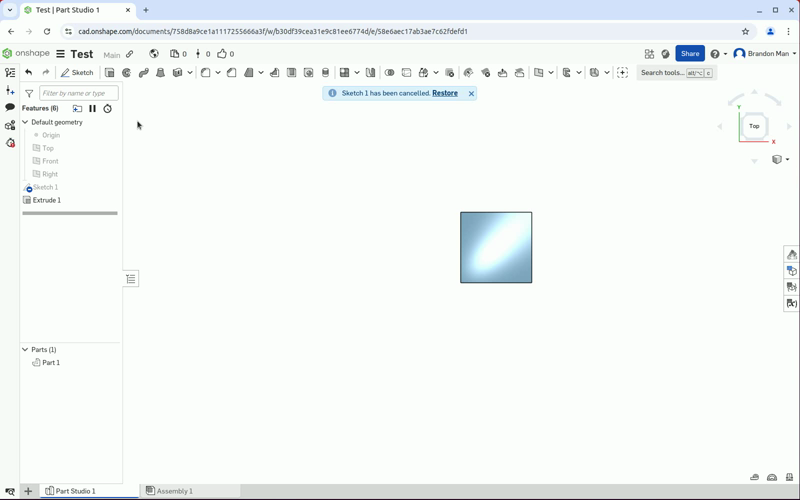
key(shift+h)
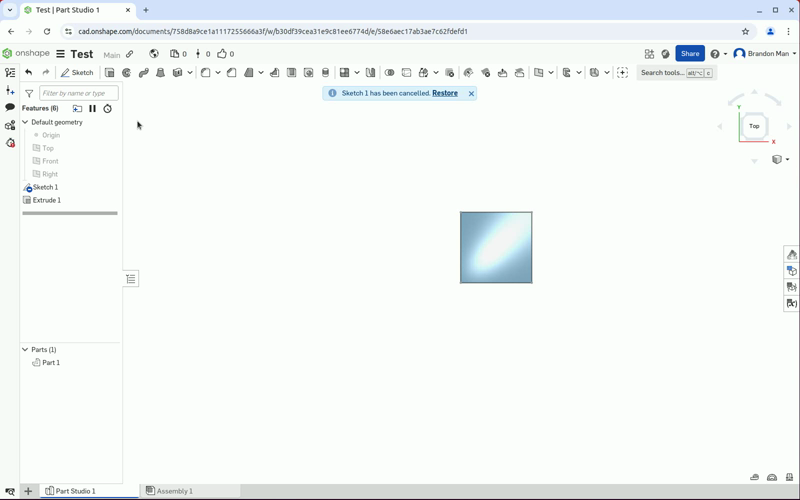
key(shift+h)
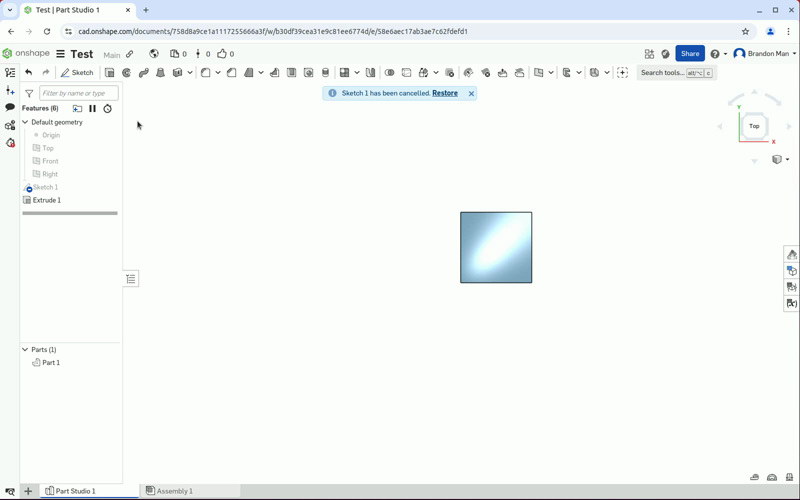
mouse_move(73, 189)
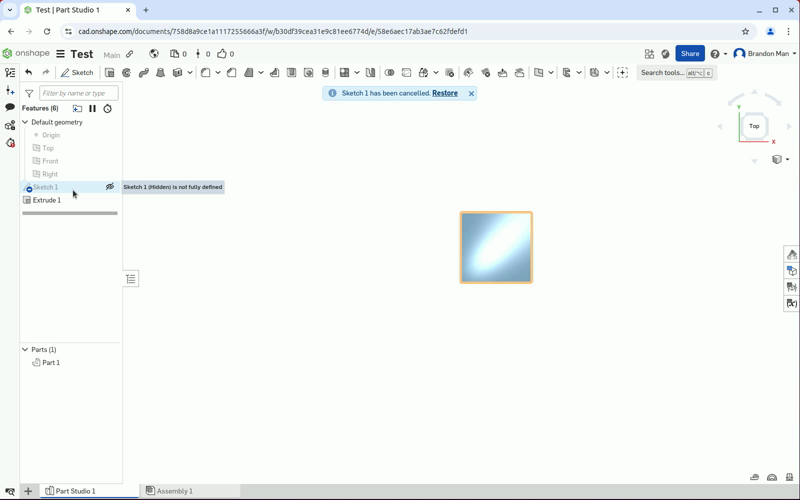
click(73, 189)
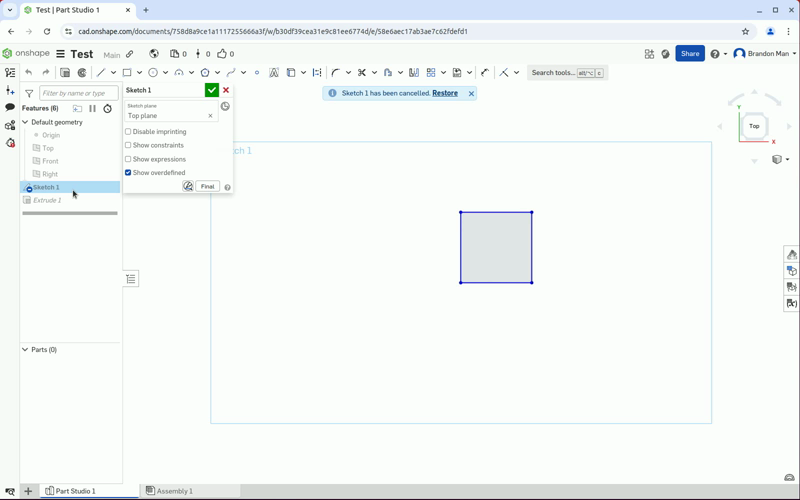
mouse_move(229, 92)
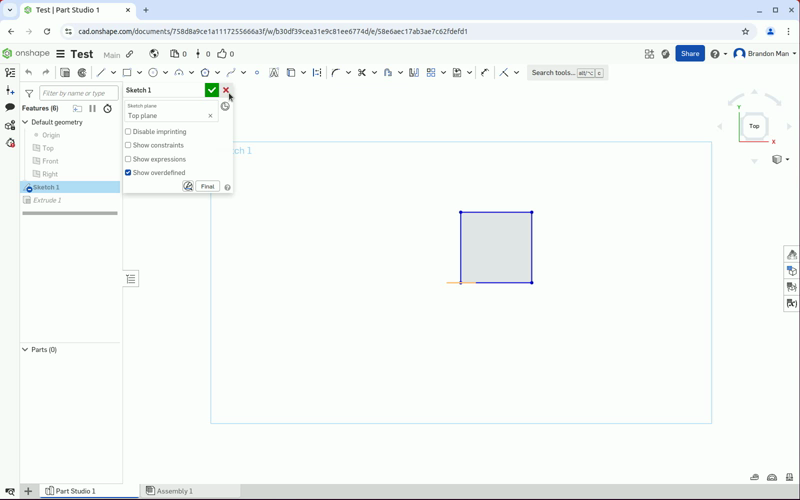
click(229, 92)
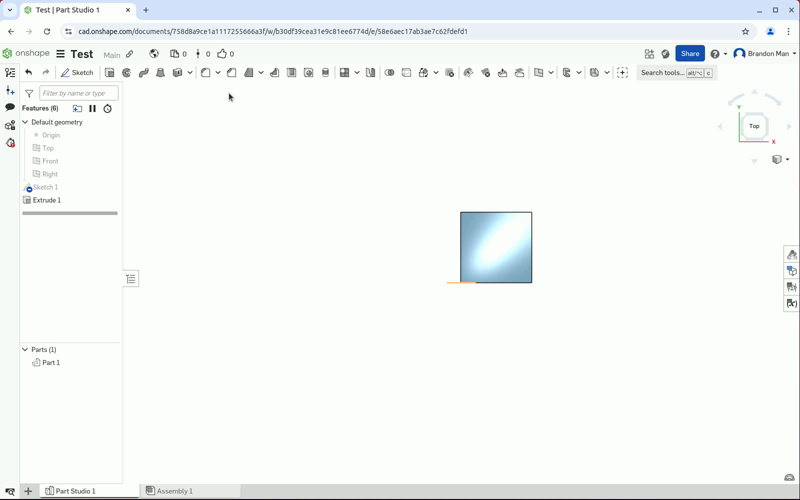
mouse_move(541, 75)
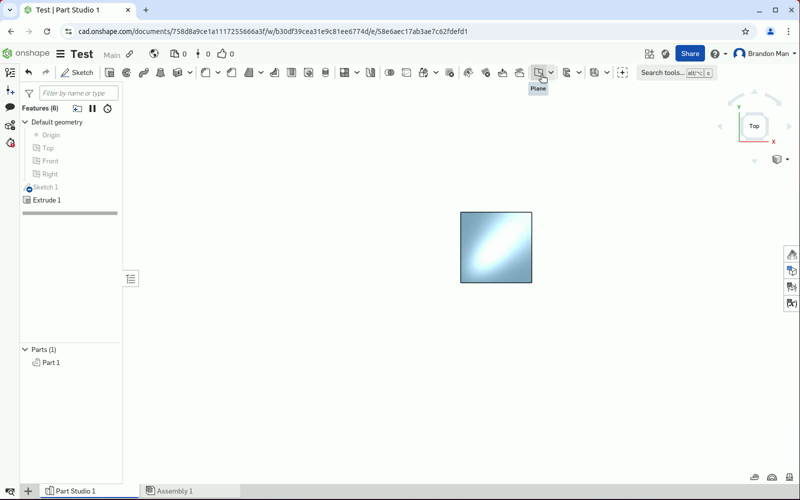
click(541, 75)
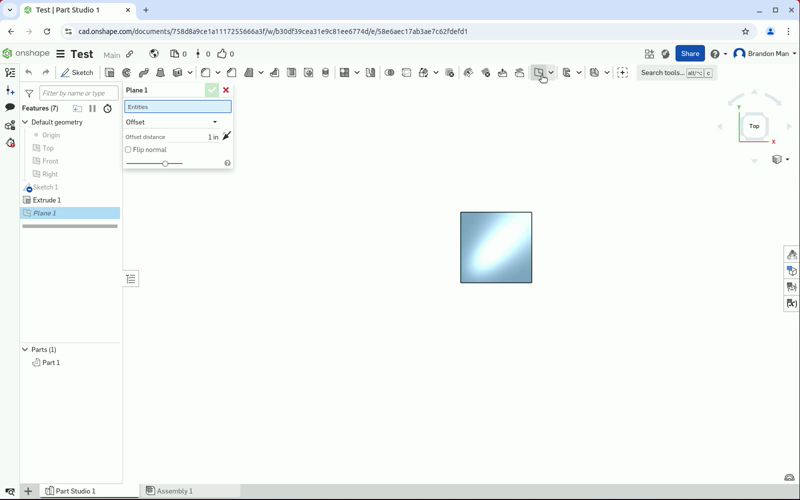
mouse_move(73, 150)
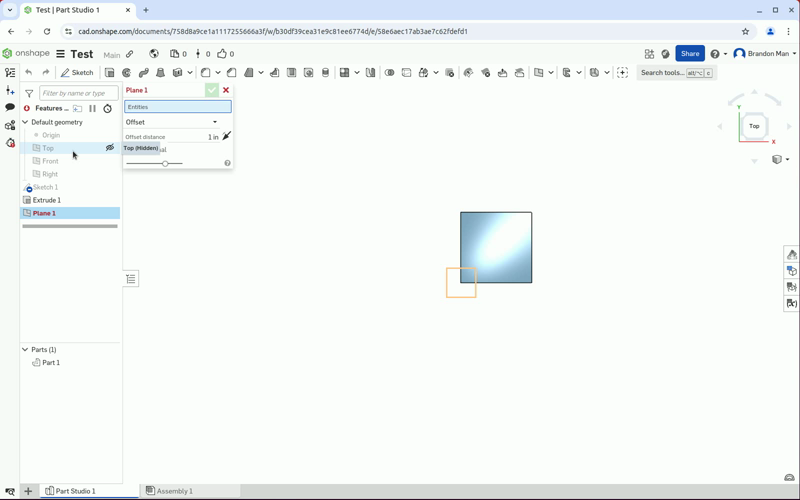
click(73, 150)
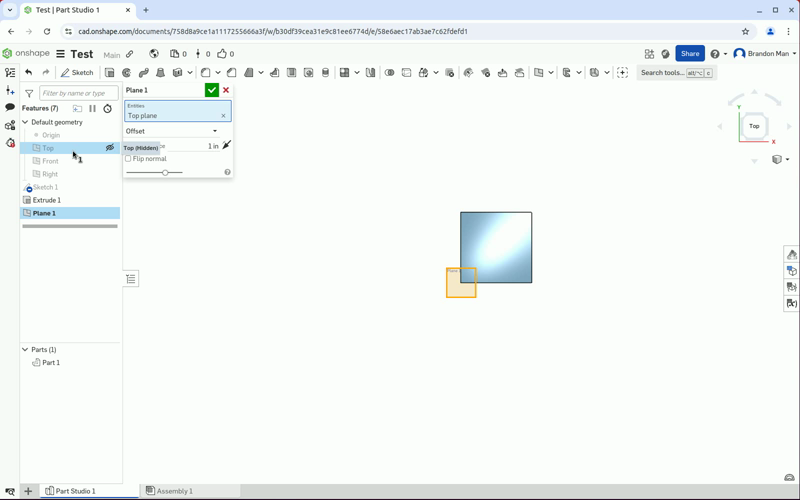
key(tab, 2)
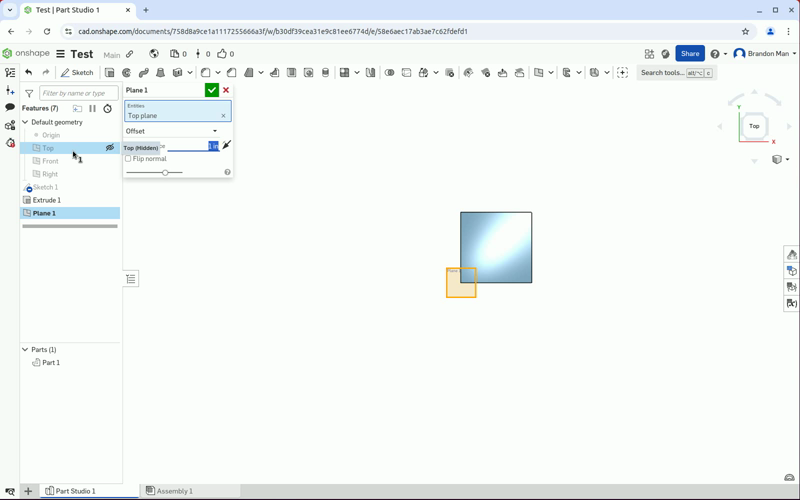
text(23.108)
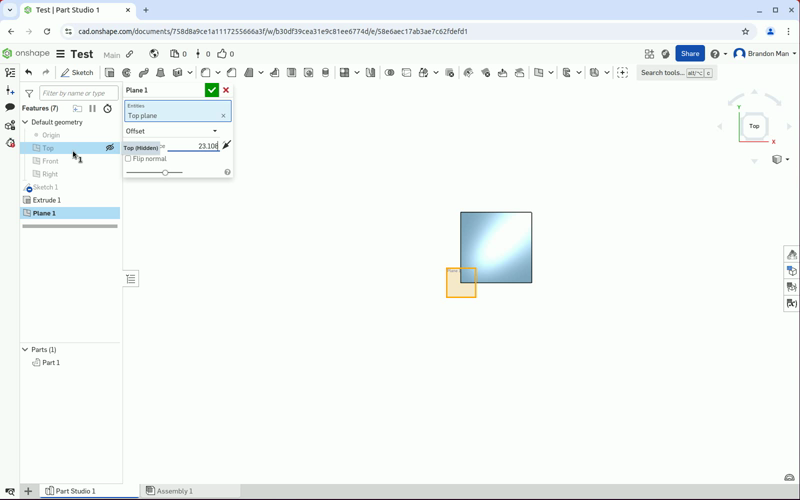
key(enter, 2)
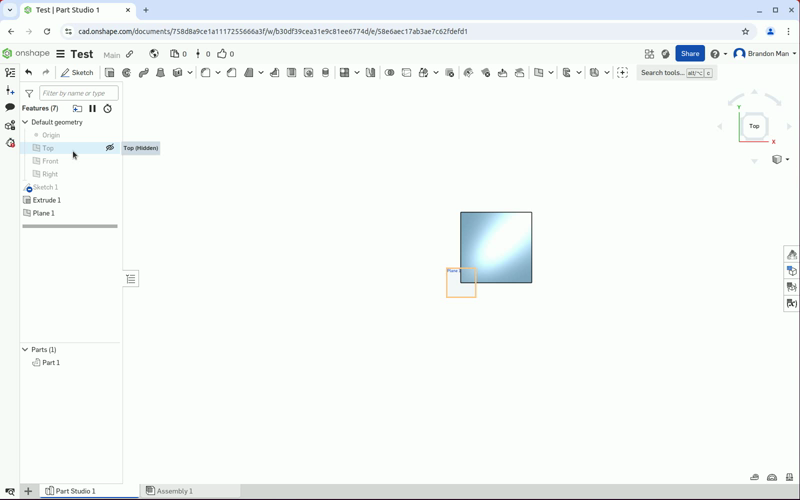
key(shift+s)
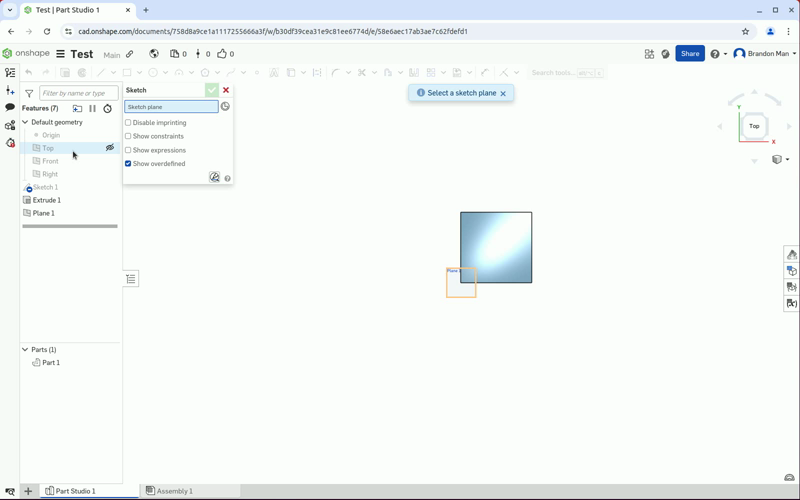
mouse_move(73, 215)
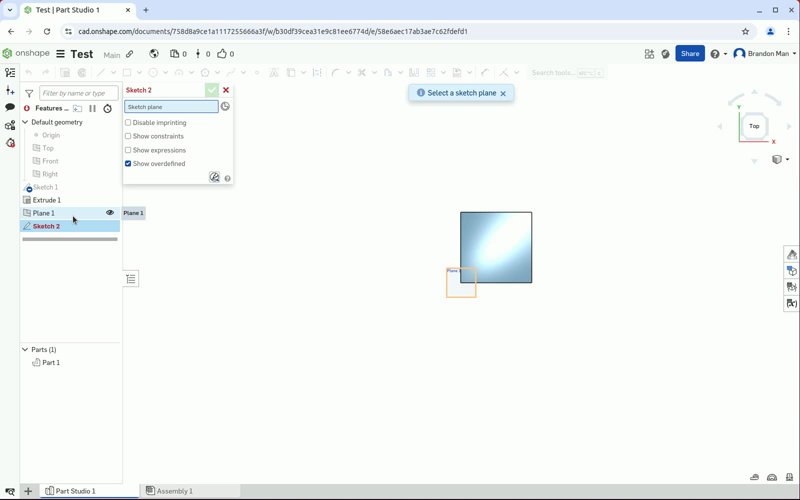
click(73, 215)
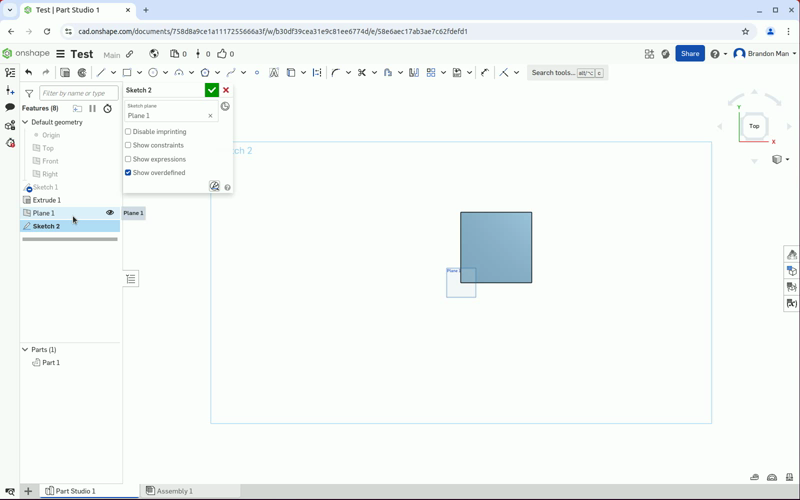
mouse_move(73, 352)
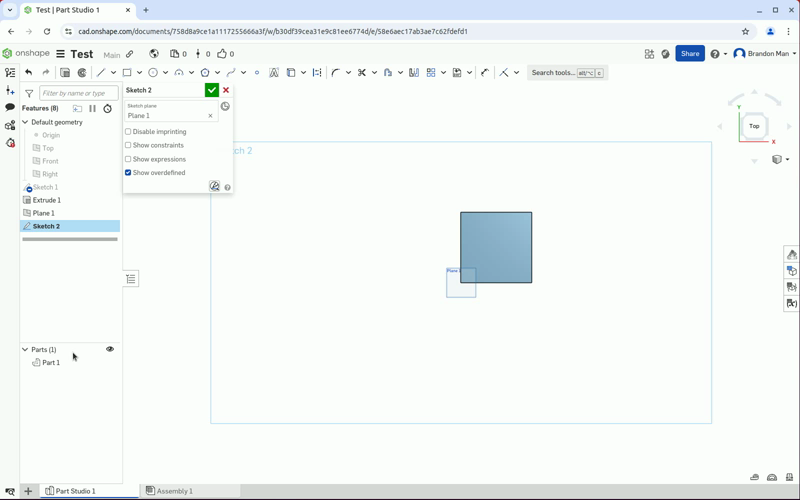
key(y)
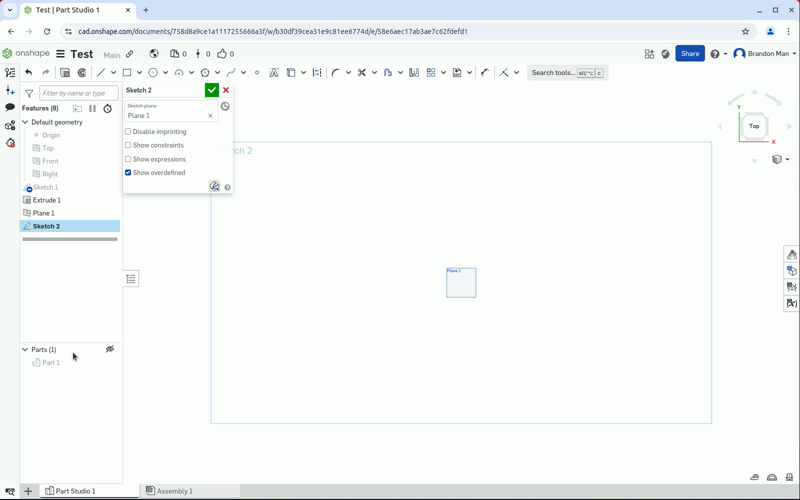
key(c)
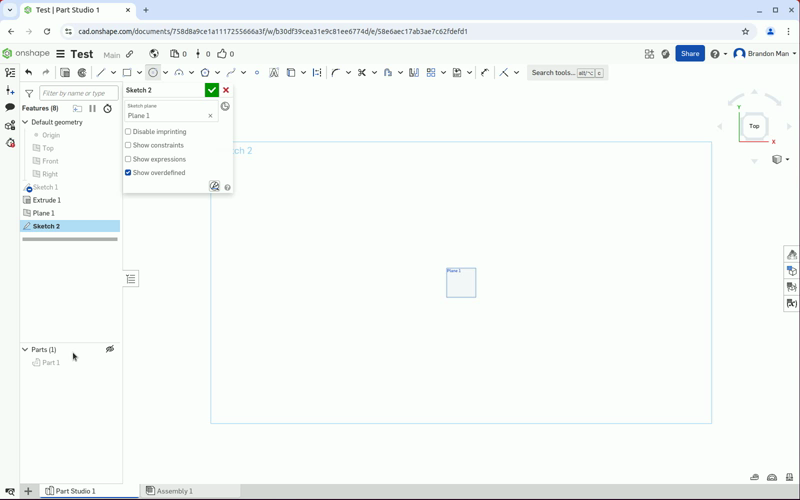
key_down(shift)
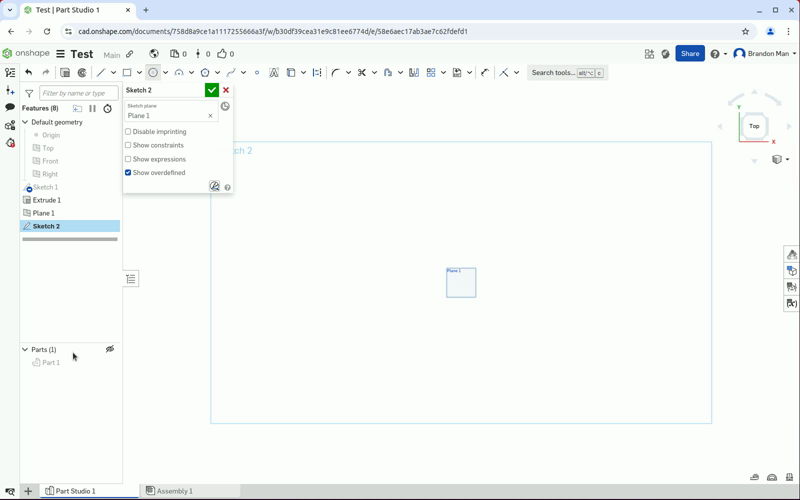
mouse_move(496, 247)
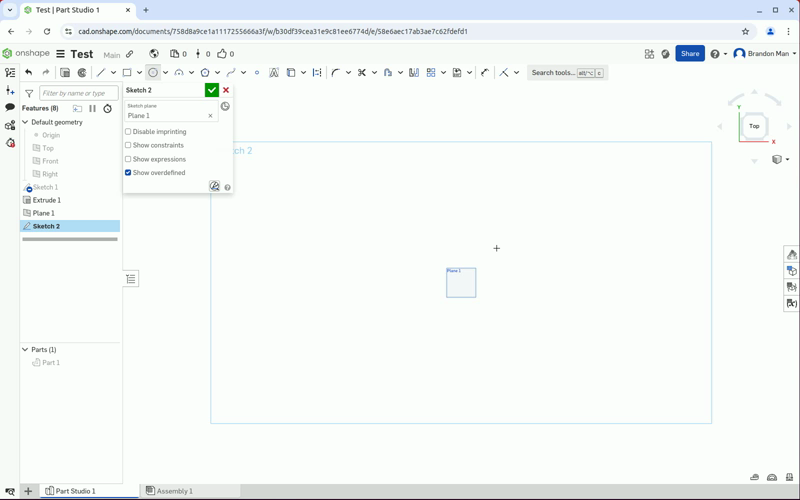
click(496, 247)
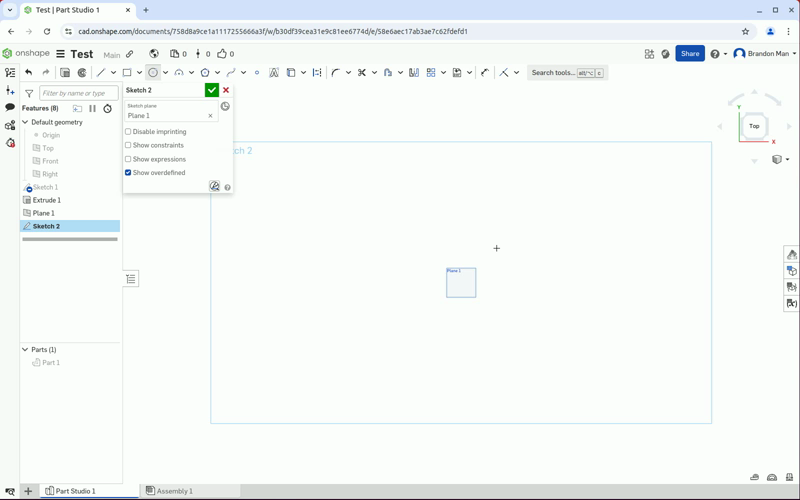
key_up(shift)
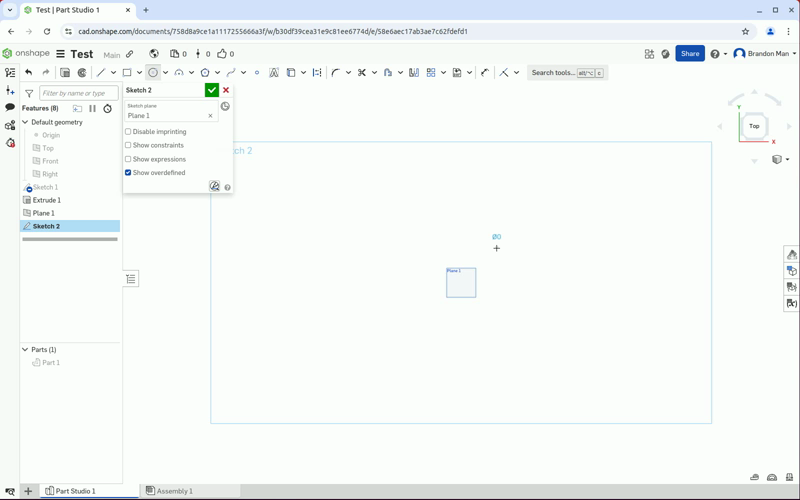
mouse_move(502, 247)
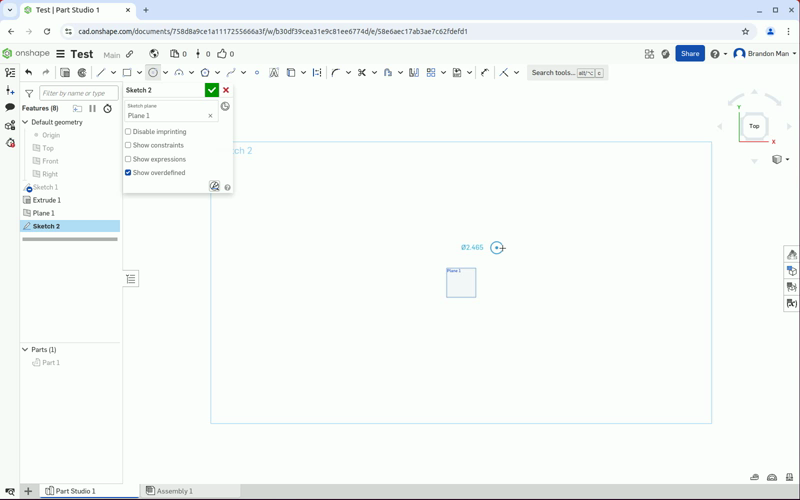
click(502, 247)
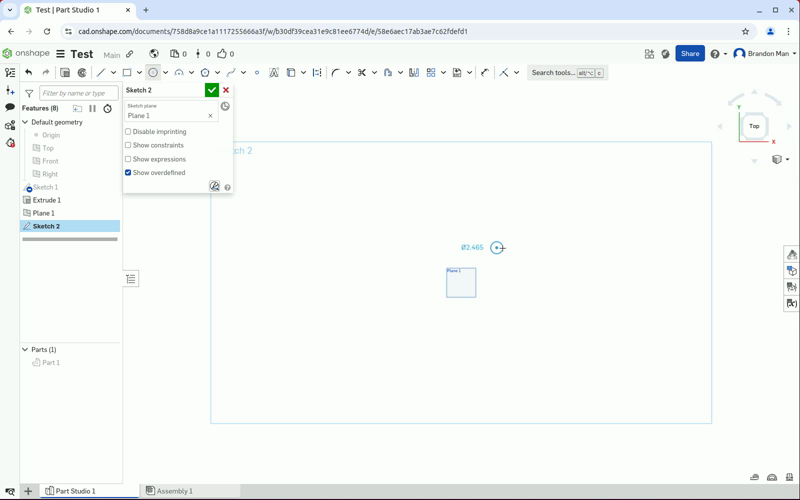
key(esc)
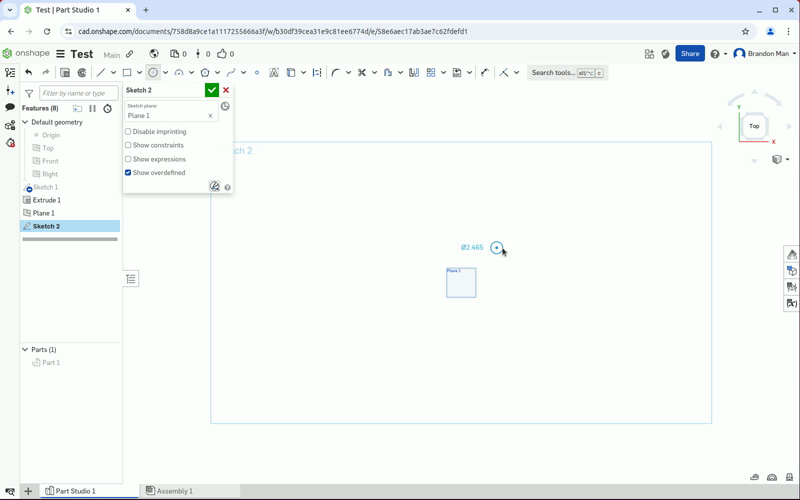
mouse_move(500, 248)
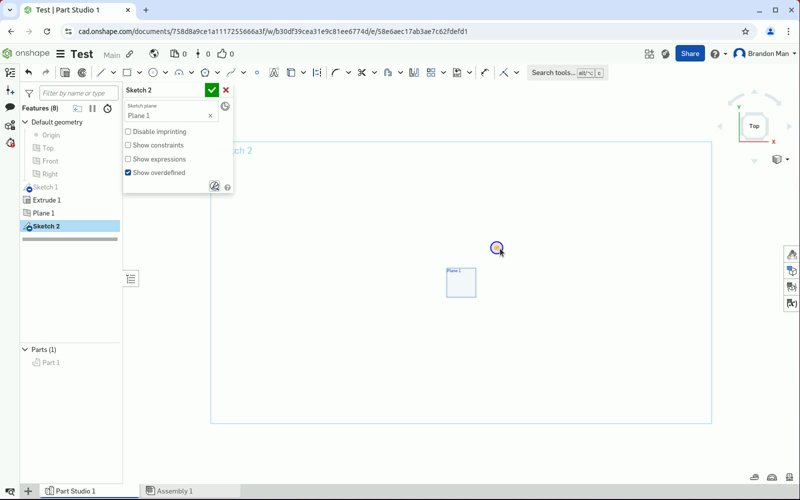
scroll(6)
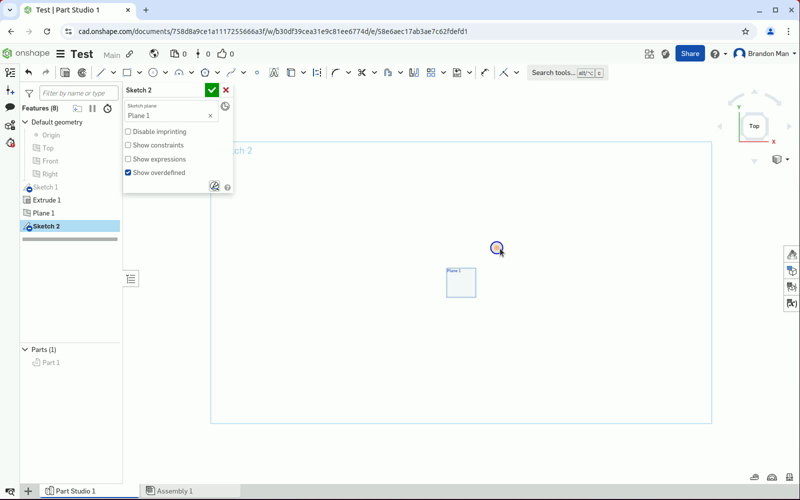
scroll(6)
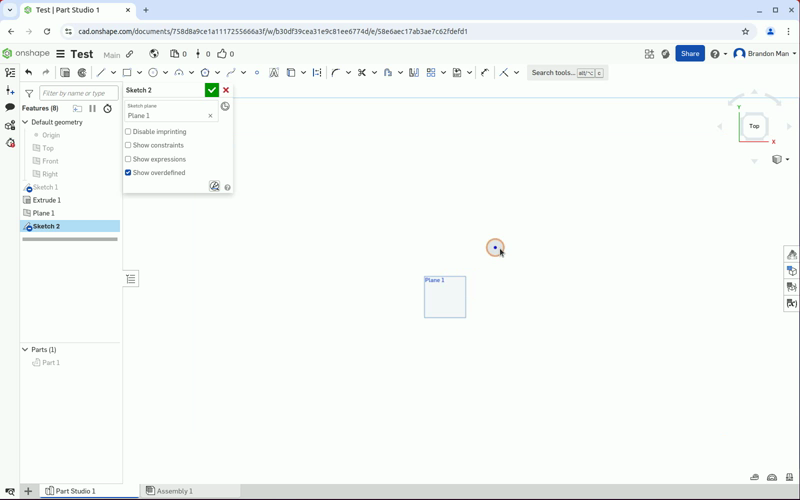
scroll(6)
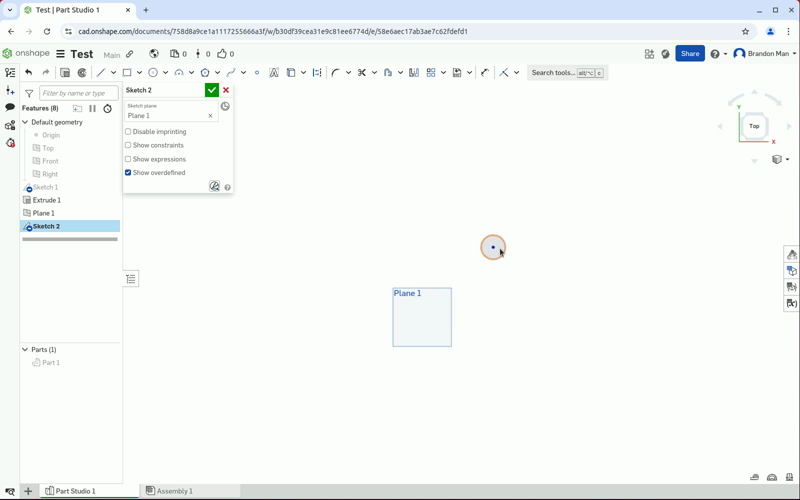
scroll(6)
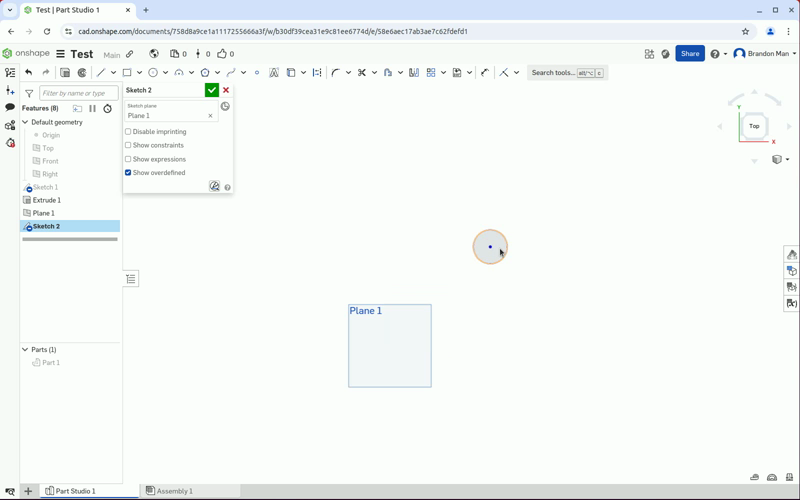
scroll(6)
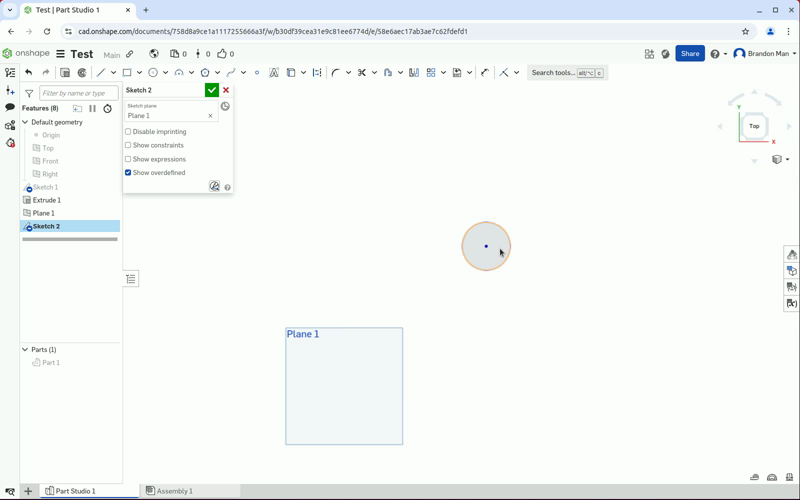
scroll(6)
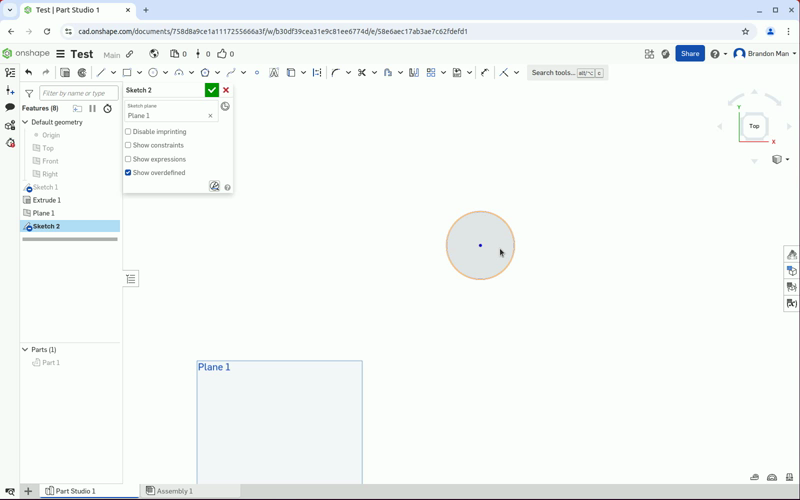
scroll(6)
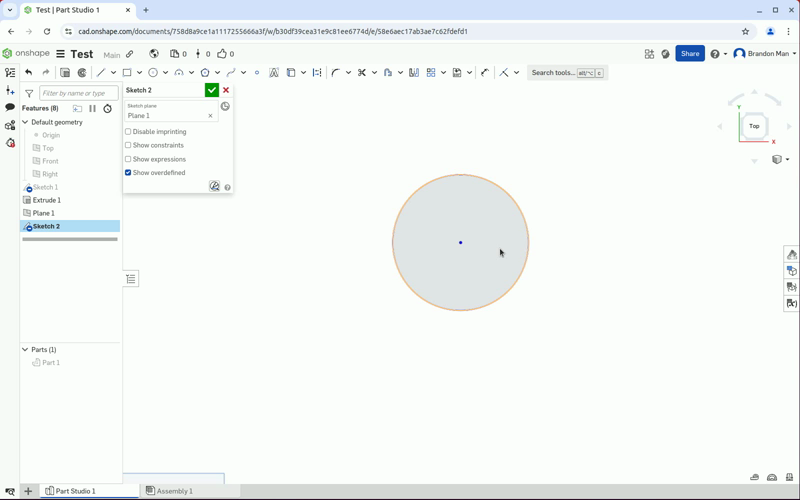
click(500, 248)
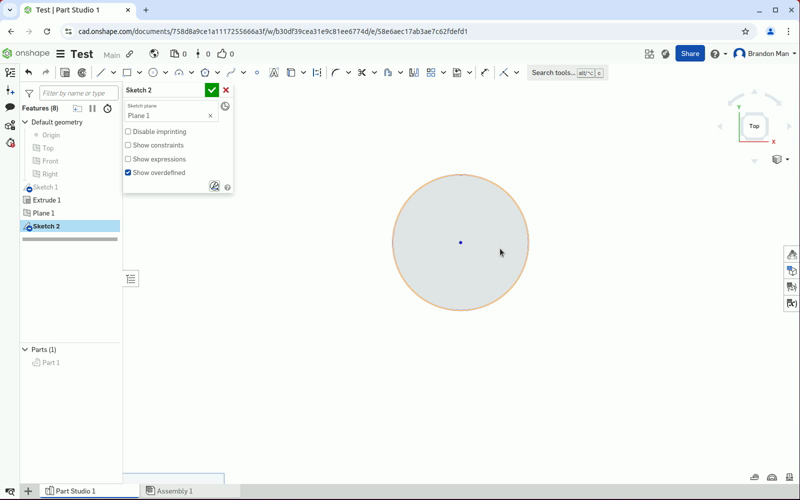
scroll(-6)
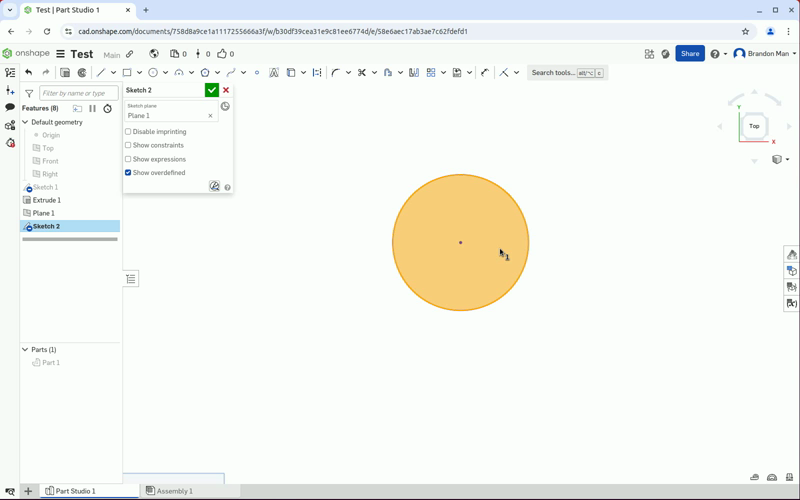
scroll(-6)
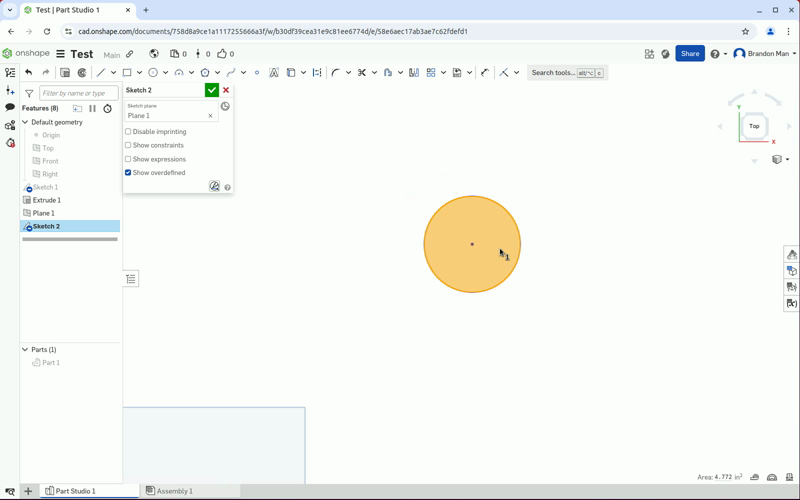
scroll(-6)
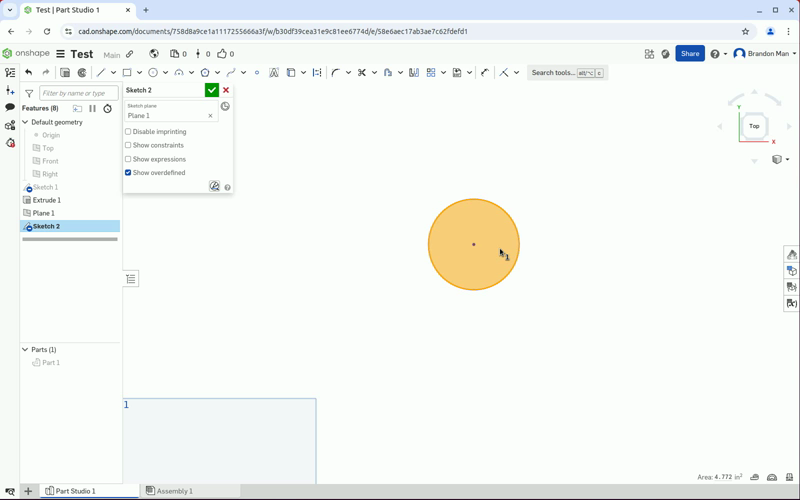
scroll(-6)
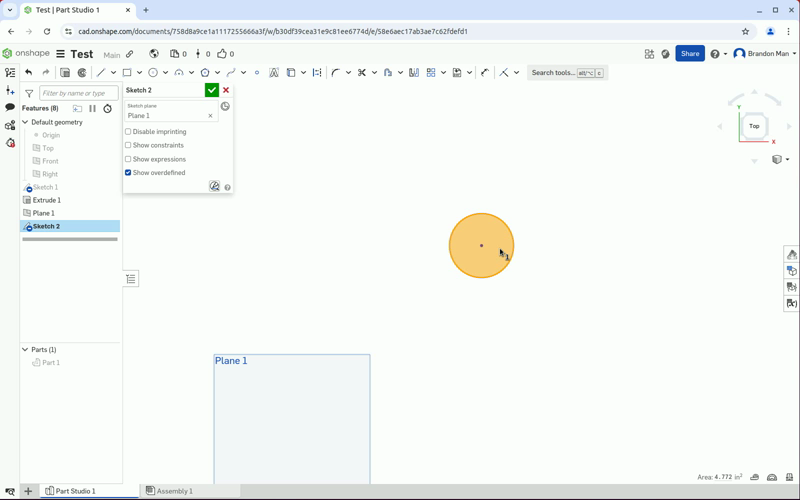
scroll(-6)
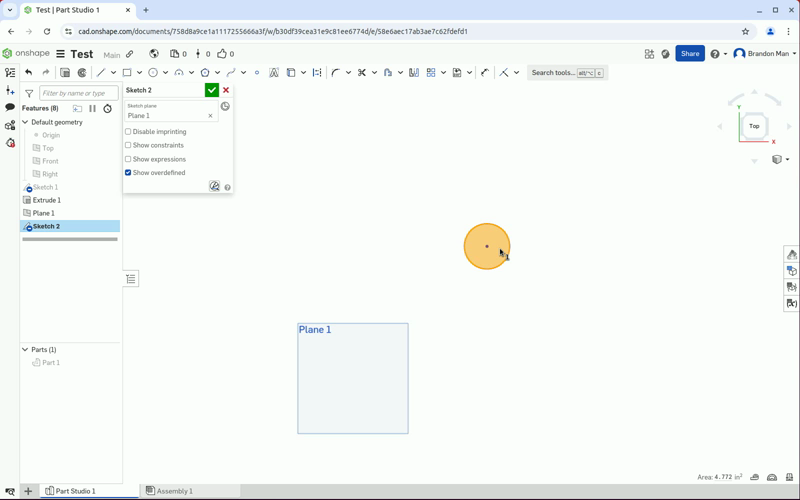
scroll(-6)
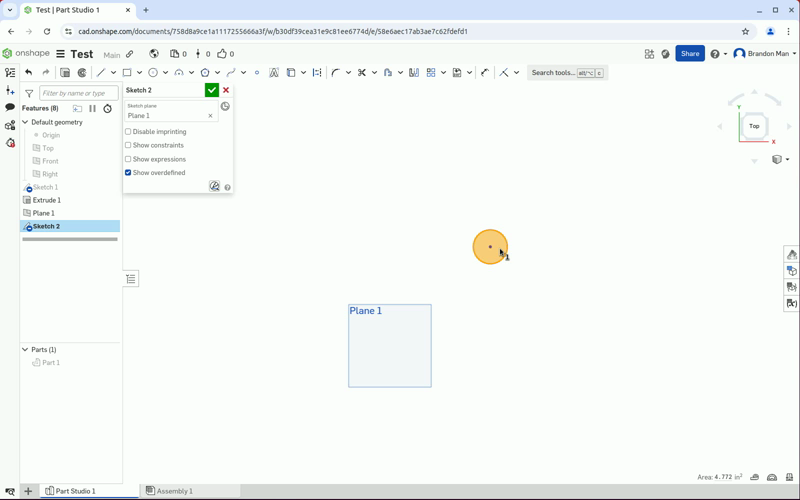
scroll(-6)
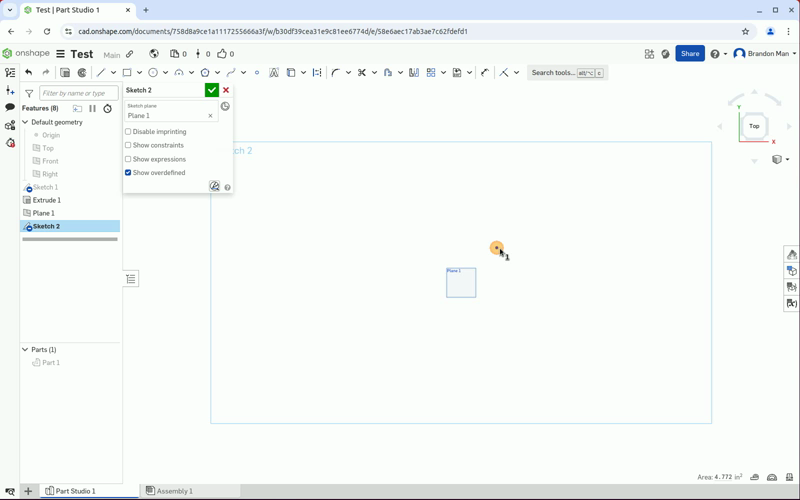
mouse_move(73, 352)
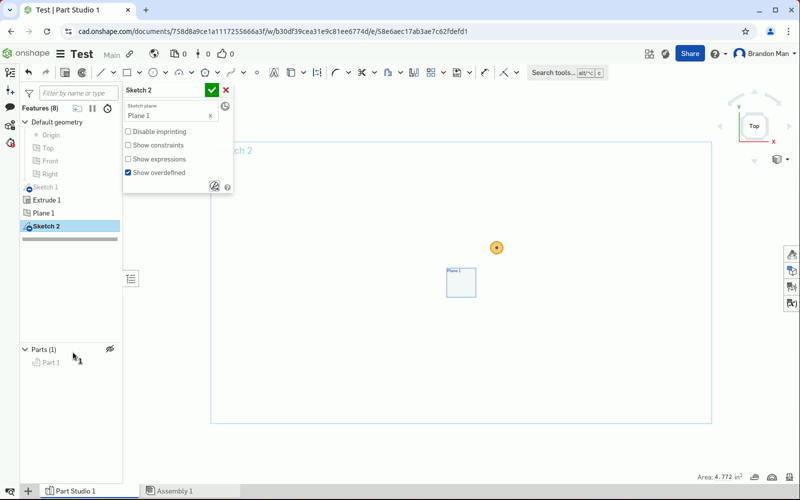
key(shift+y)
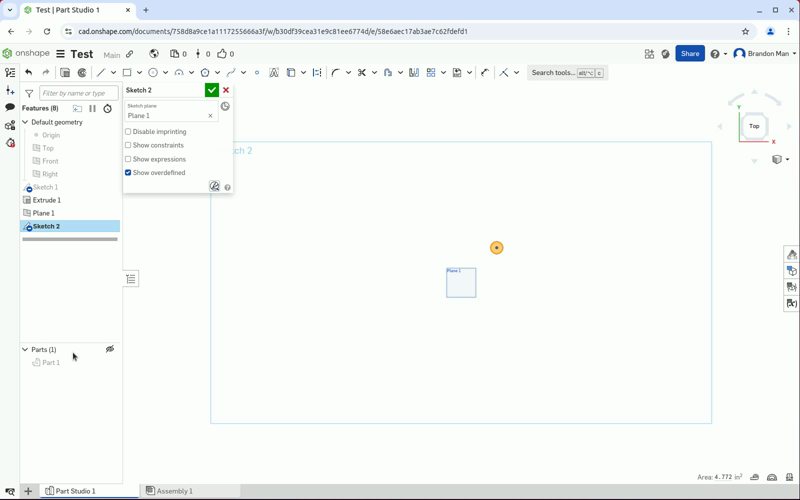
key(shift+e)
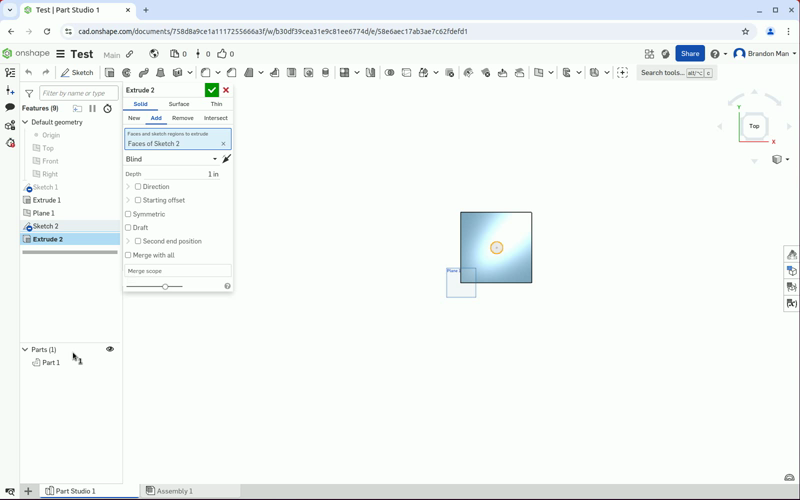
mouse_move(143, 106)
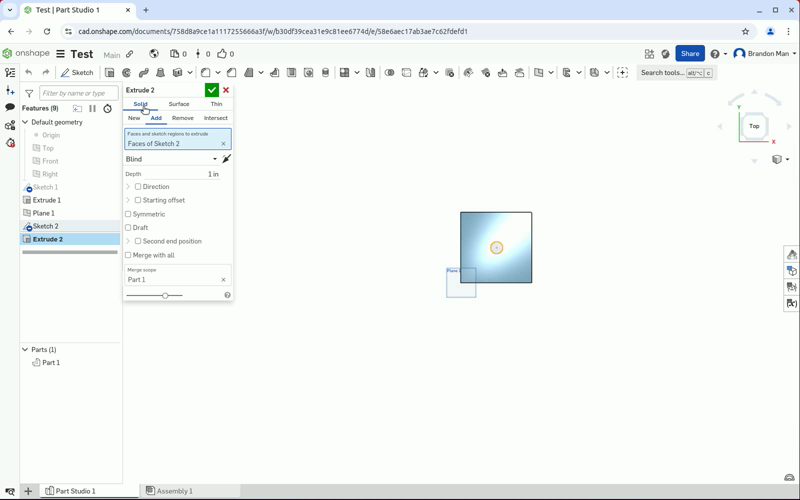
click(143, 106)
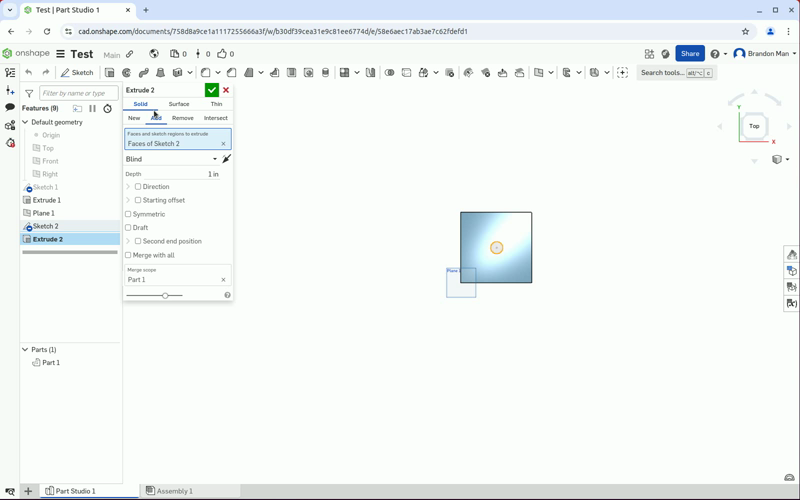
mouse_move(186, 120)
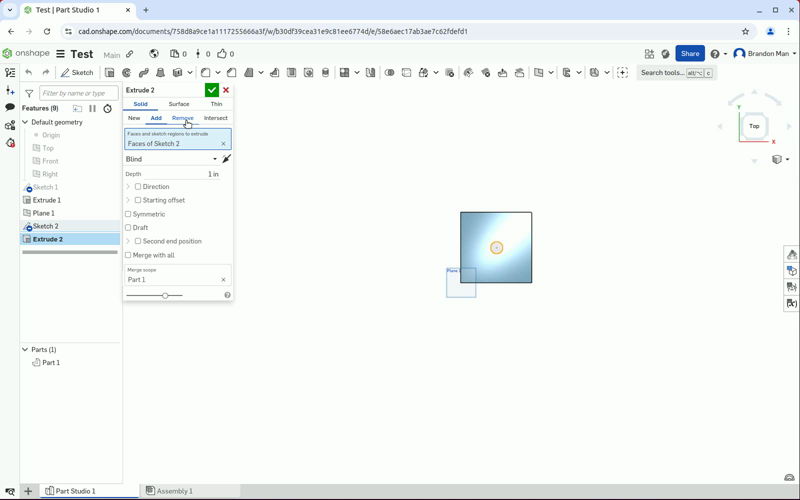
click(186, 120)
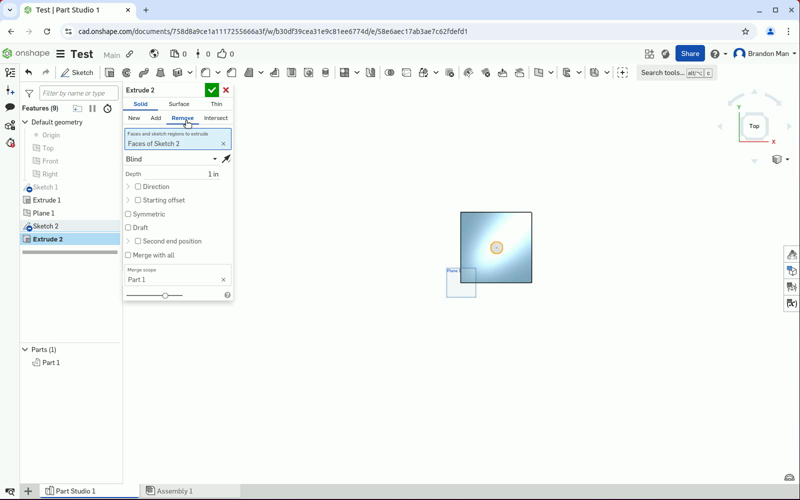
key(tab, 4)
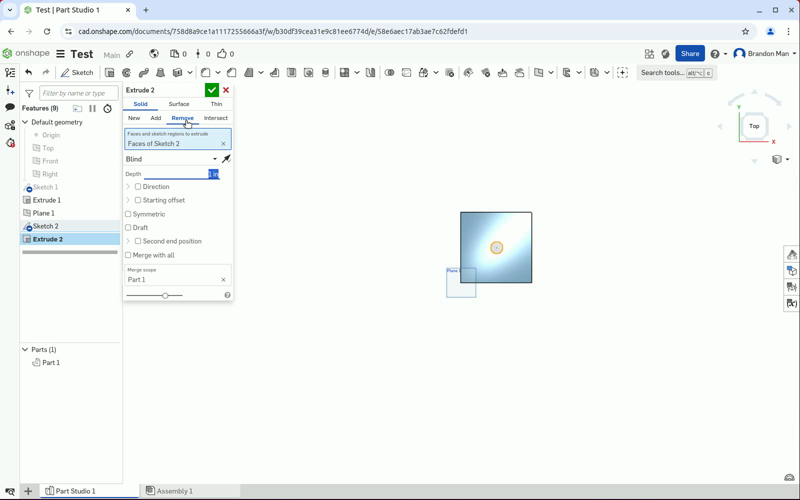
text(20.22)
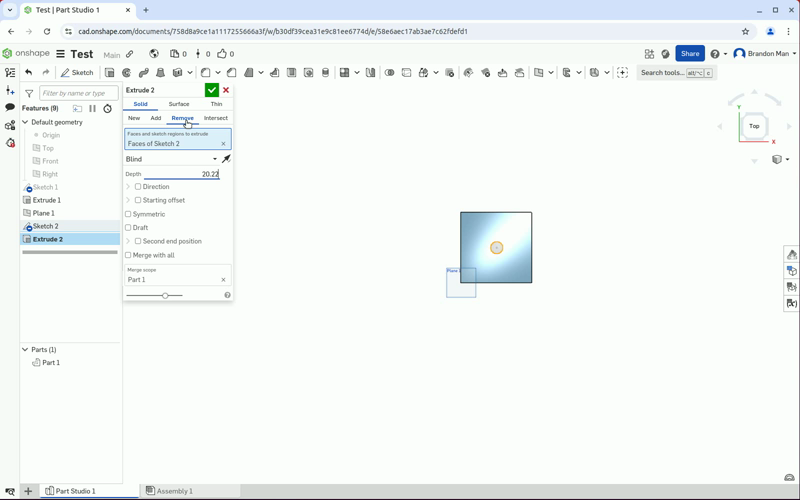
key(tab, 6)
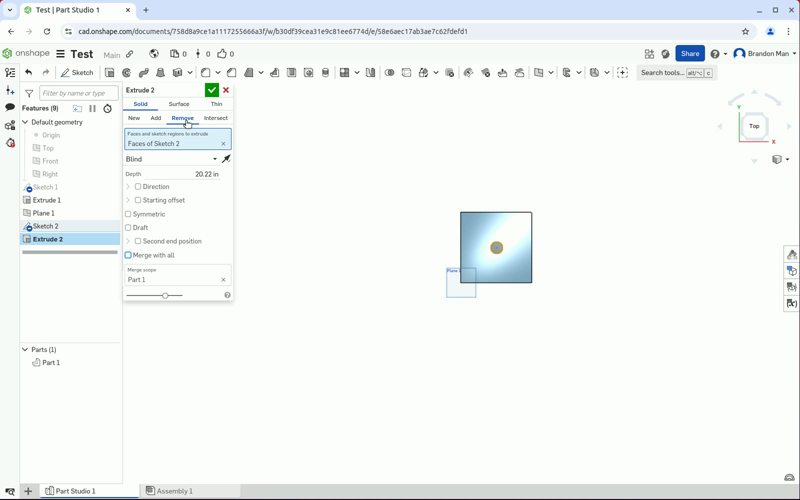
key(space)
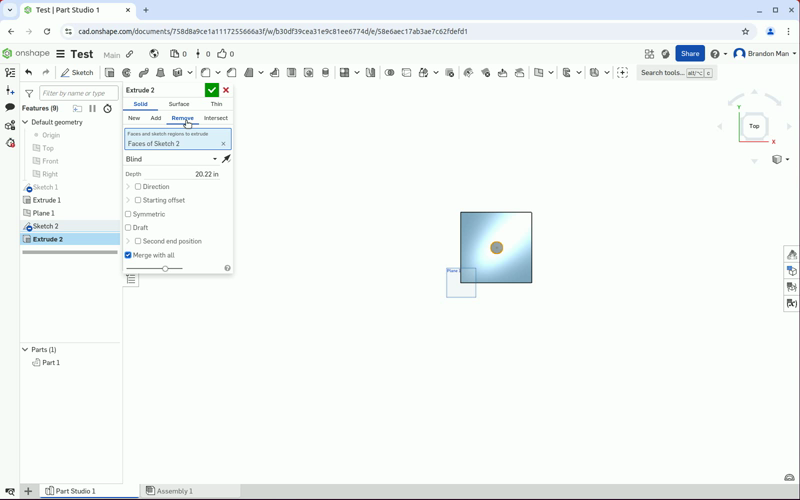
key(enter)
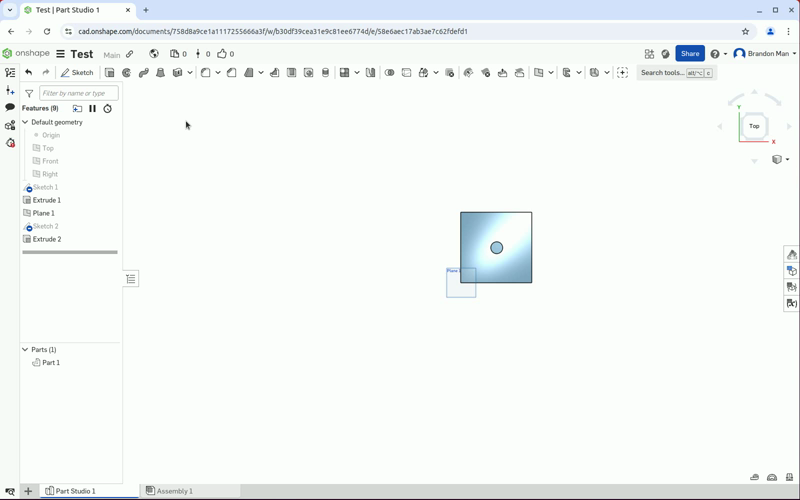
key(shift+h)
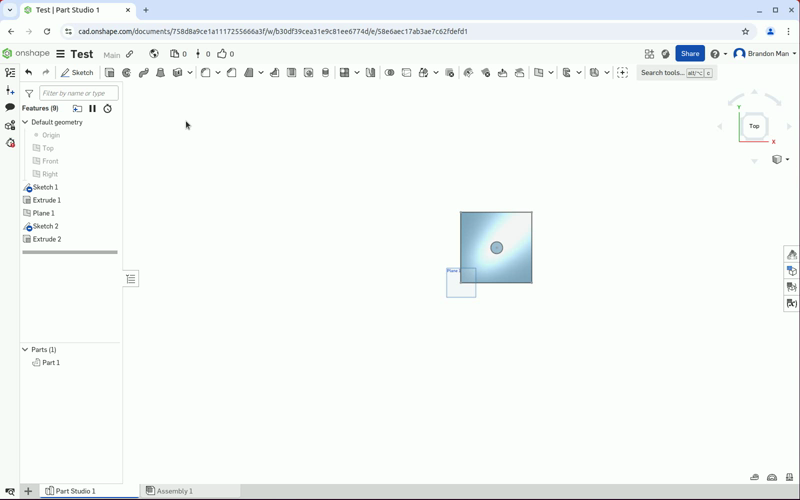
key(shift+h)
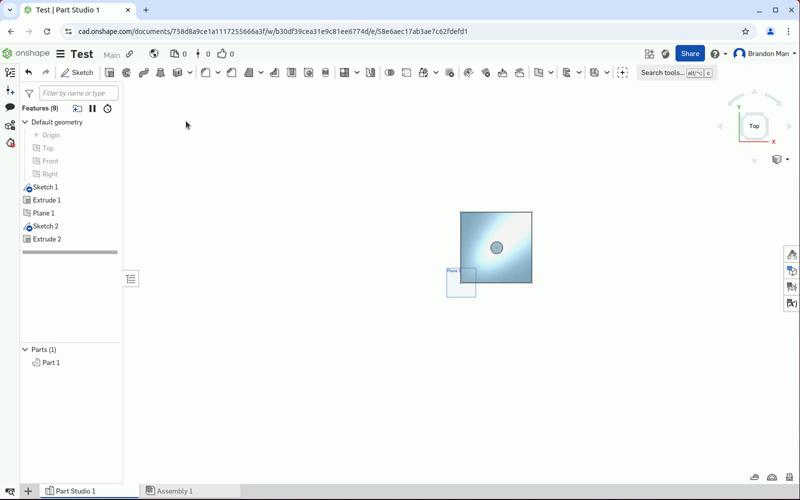
key(shift+7)
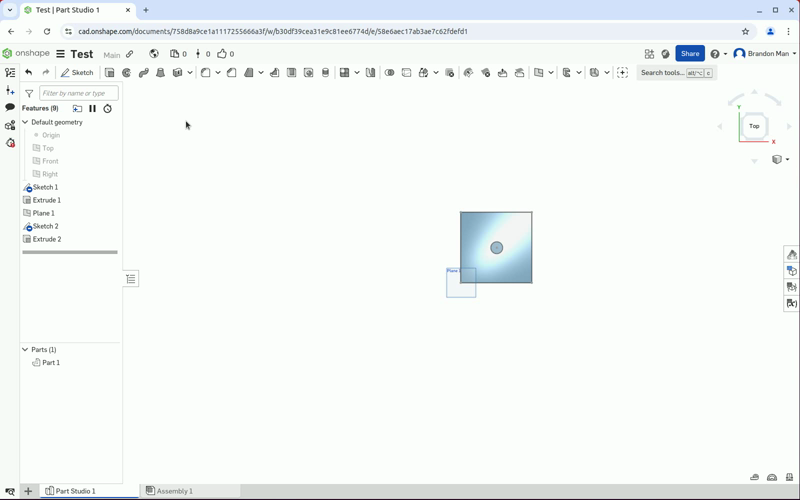
key(up, 3)
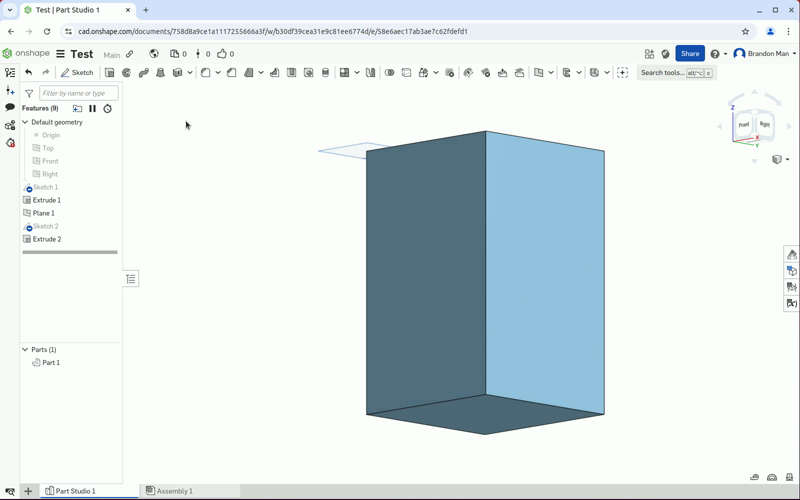
key(left, 3)
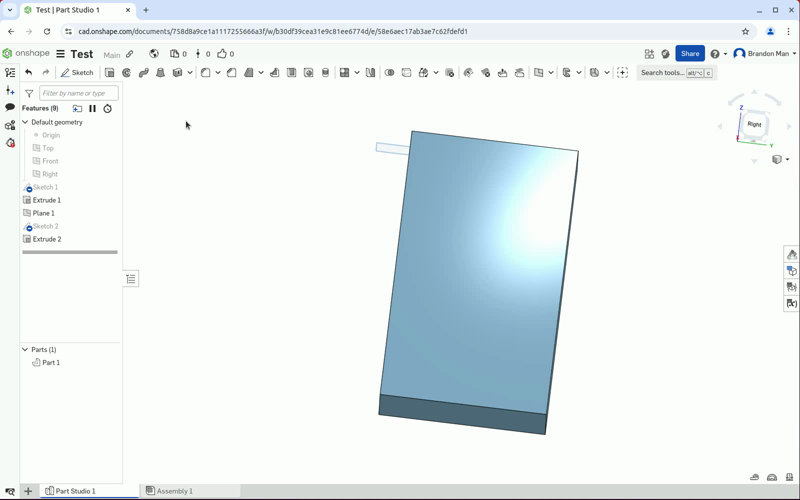
key(right, 3)
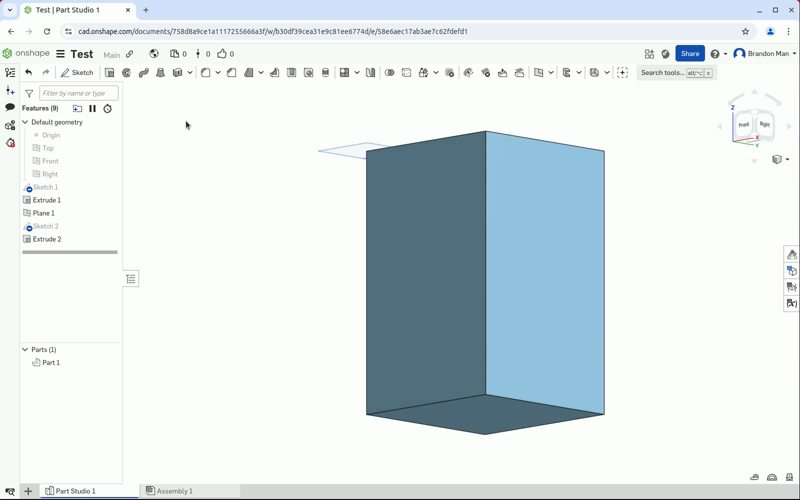
key(down, 3)
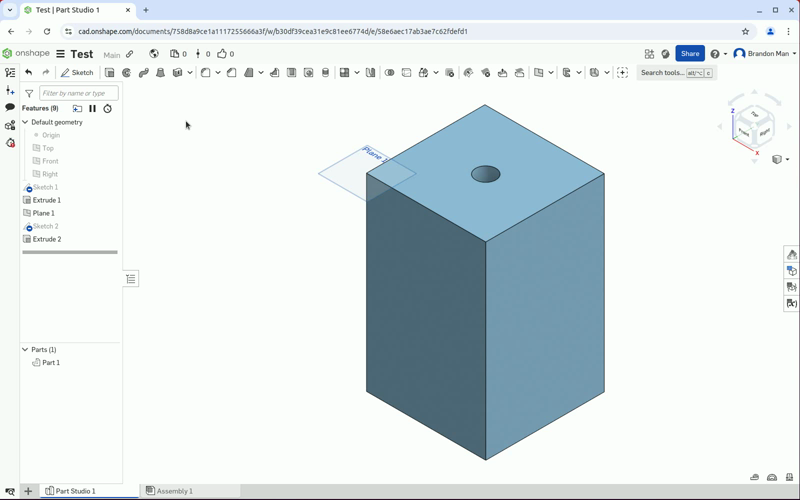
mouse_move(73, 189)
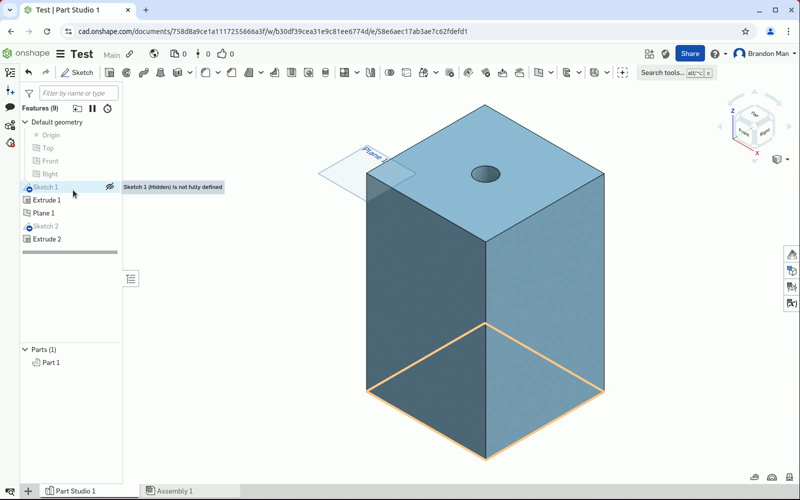
click(73, 189)